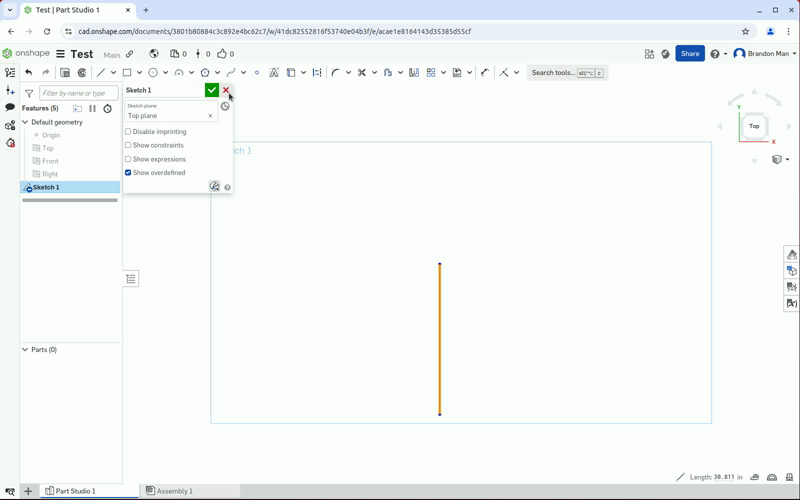
key(shift+h)
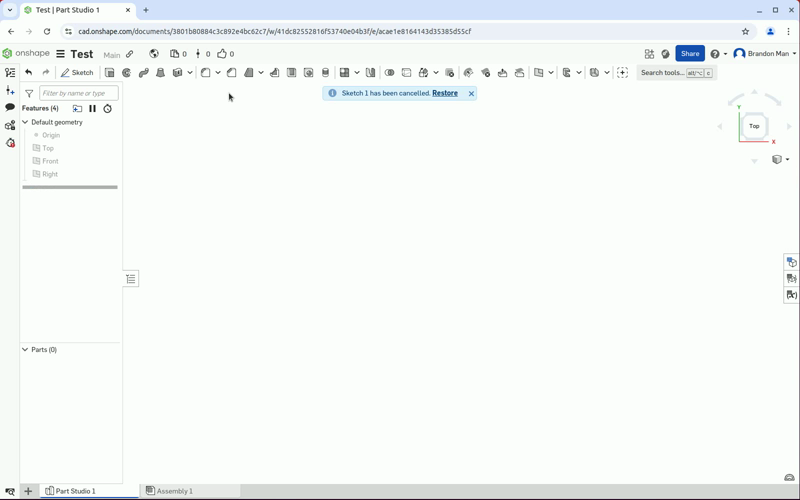
mouse_move(73, 352)
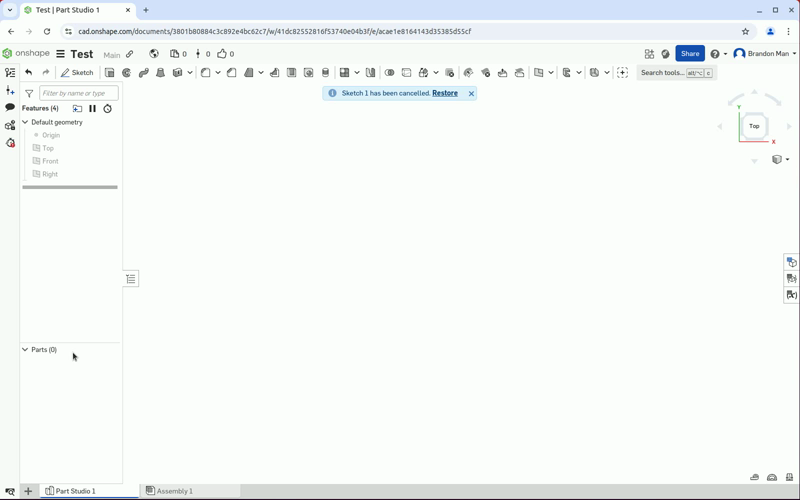
key(y)
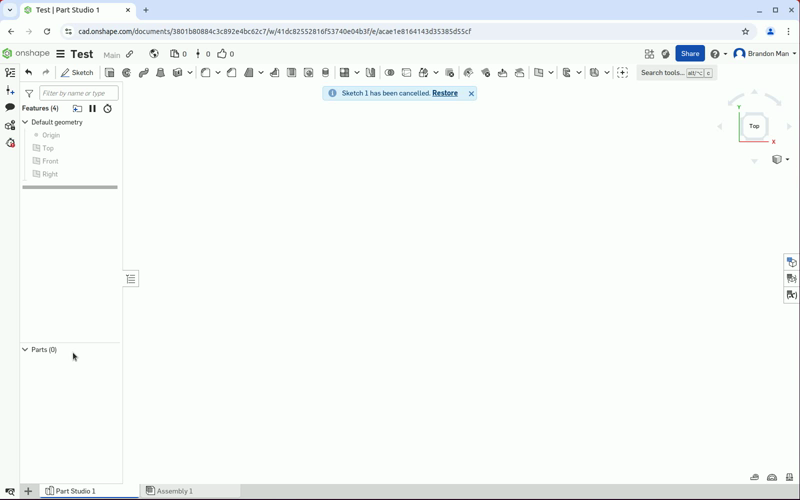
key(shift+p)
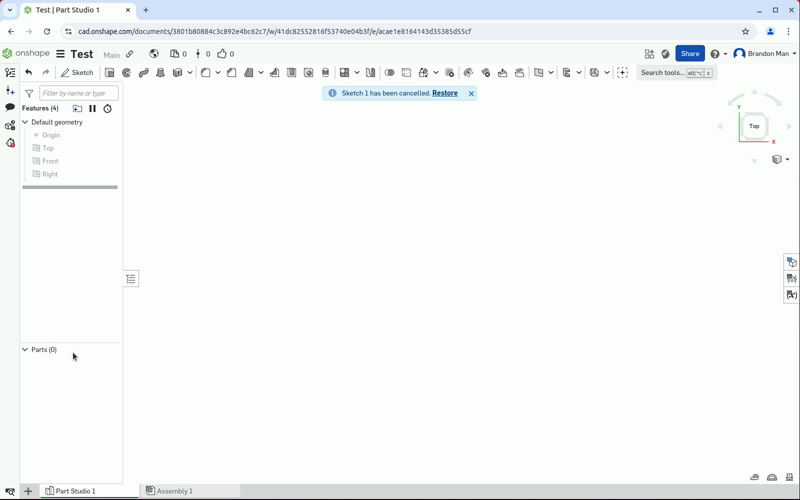
key(space)
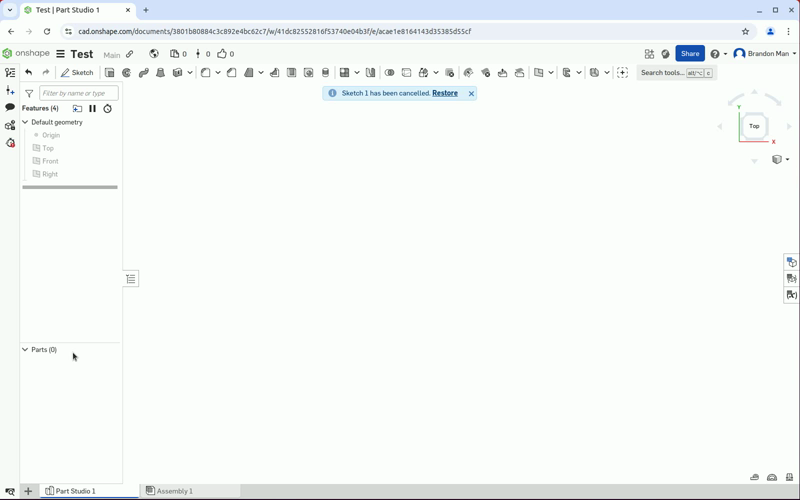
key_down(shift)
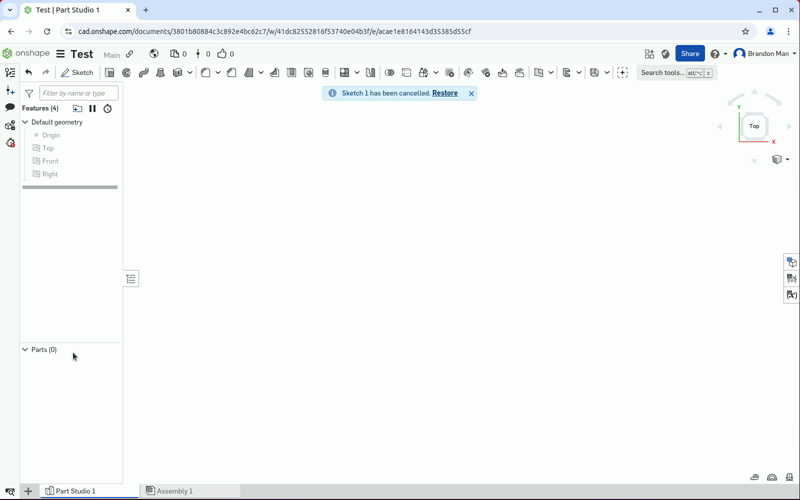
key(up)
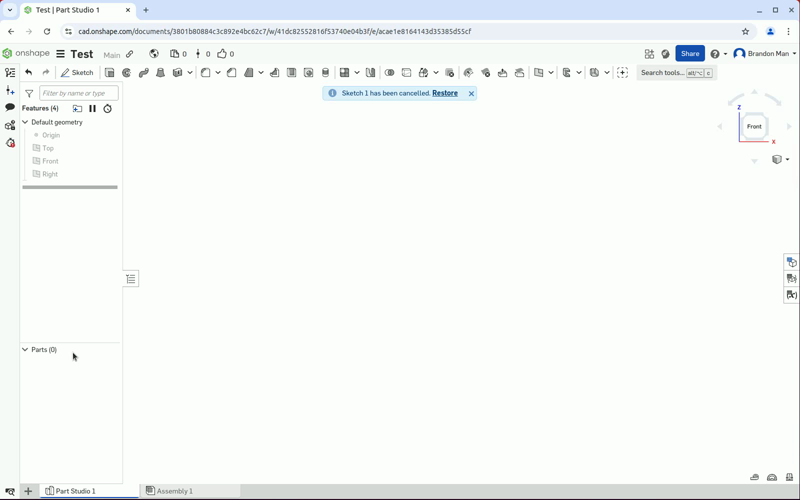
key_up(shift)
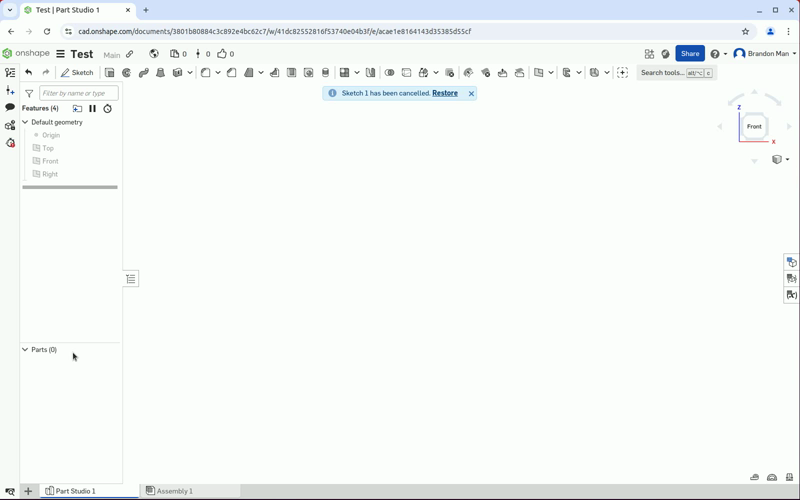
mouse_move(73, 352)
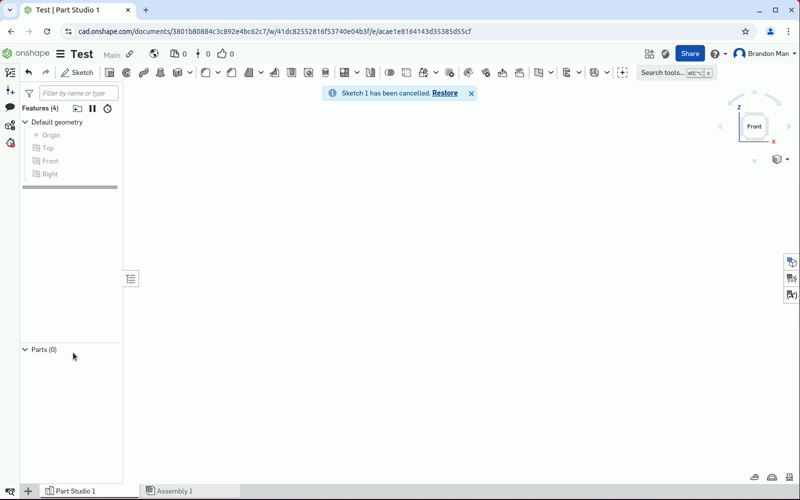
key(shift+y)
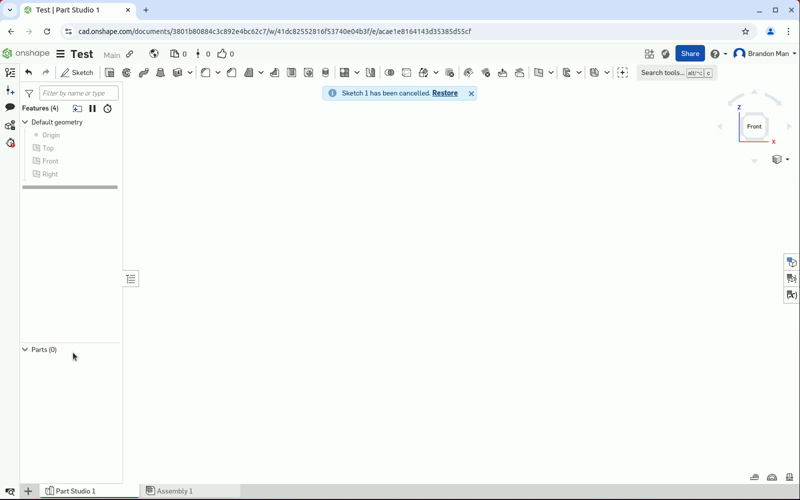
key(shift+s)
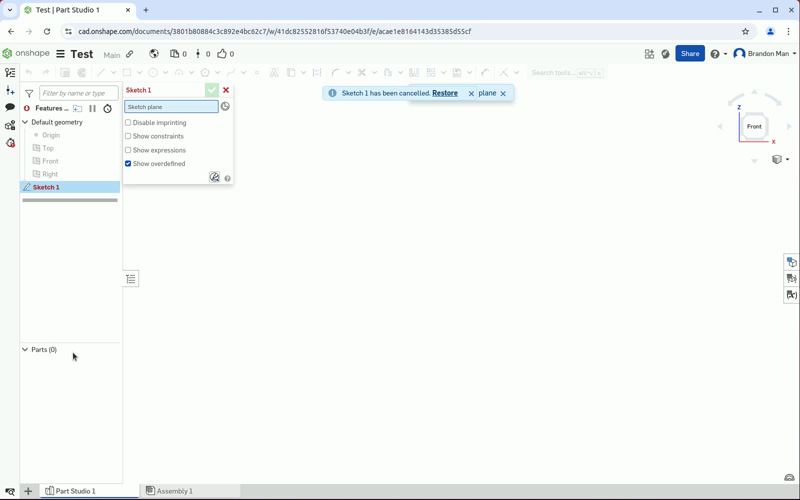
mouse_move(73, 163)
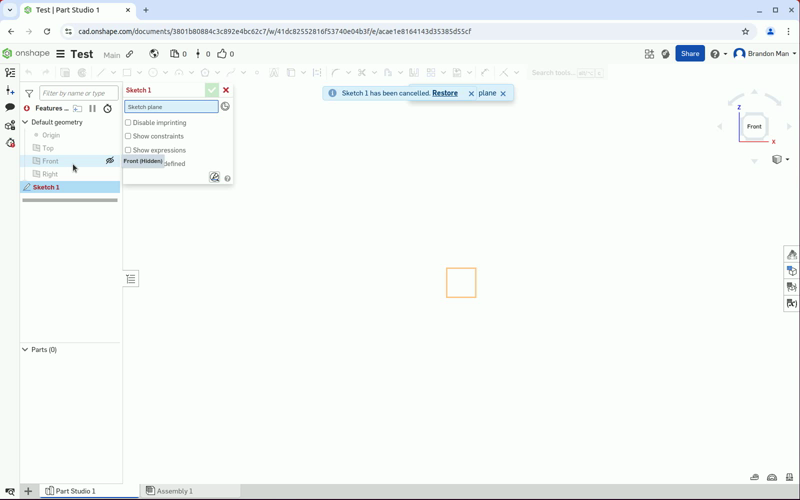
click(73, 163)
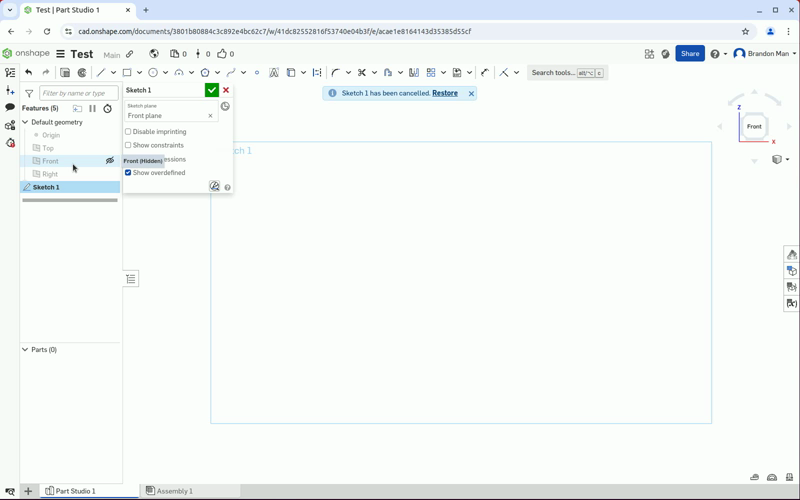
mouse_move(73, 352)
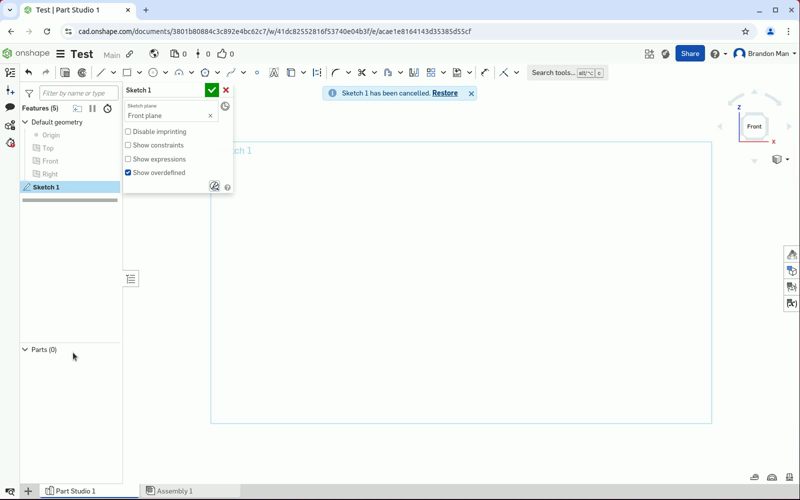
key(y)
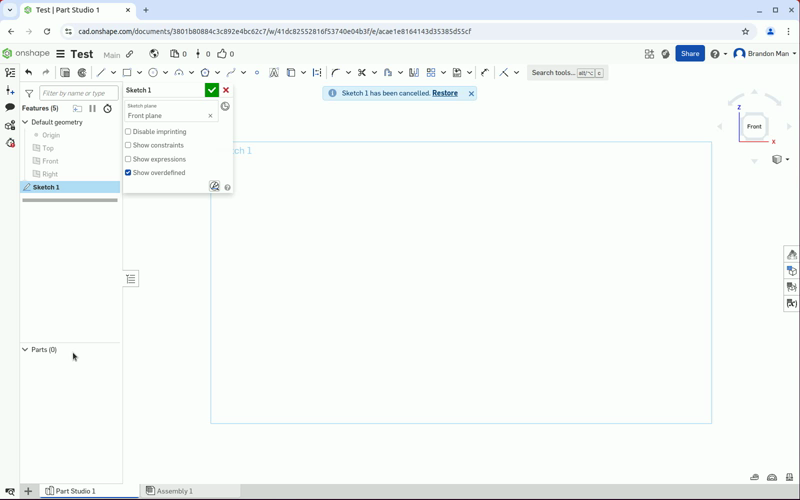
key(l)
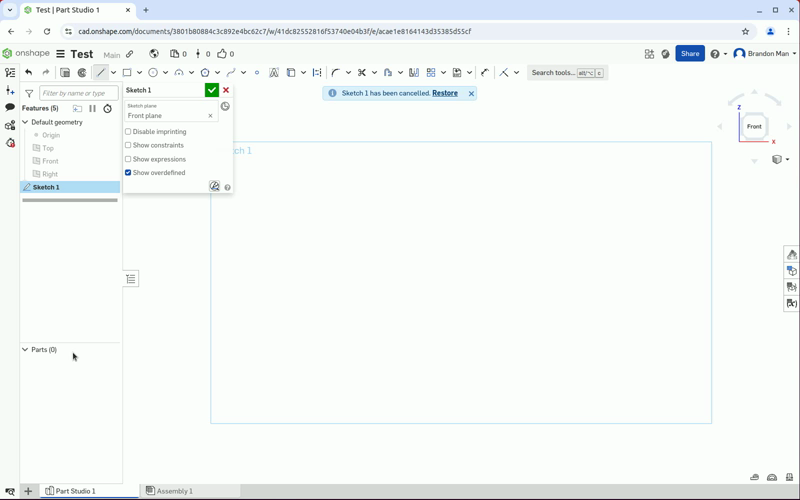
key_down(shift)
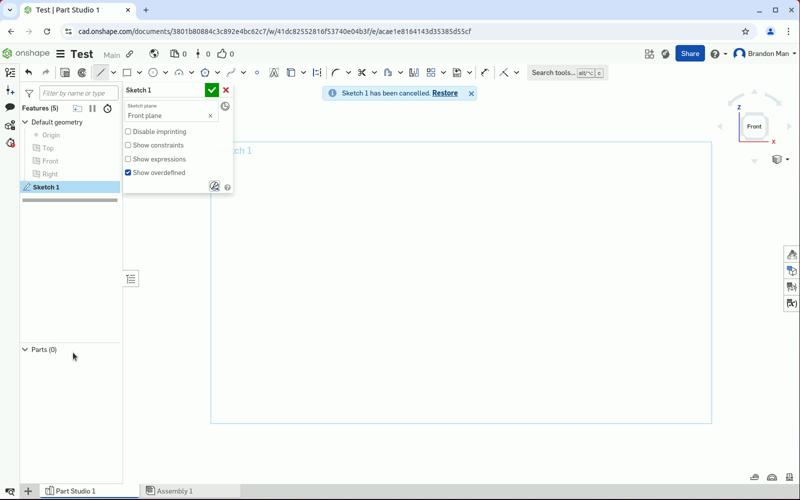
mouse_move(357, 217)
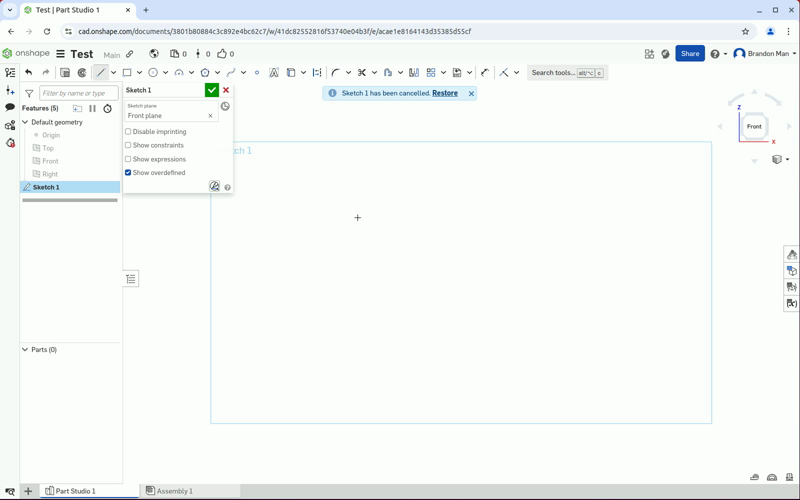
click(357, 217)
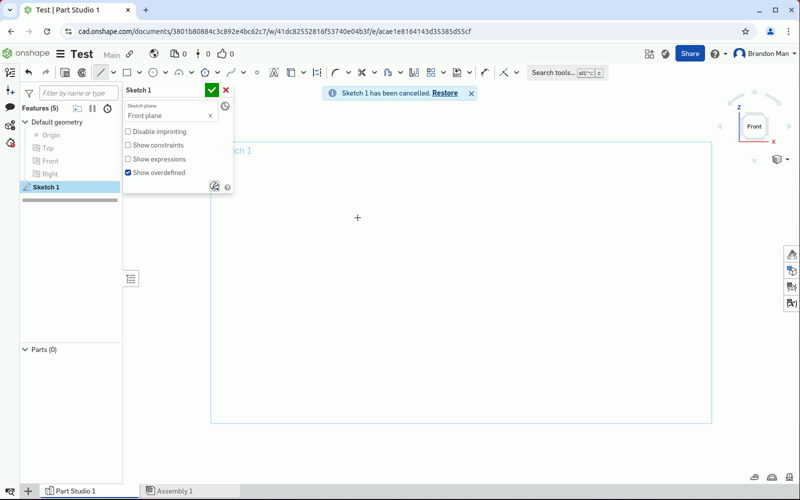
key_up(shift)
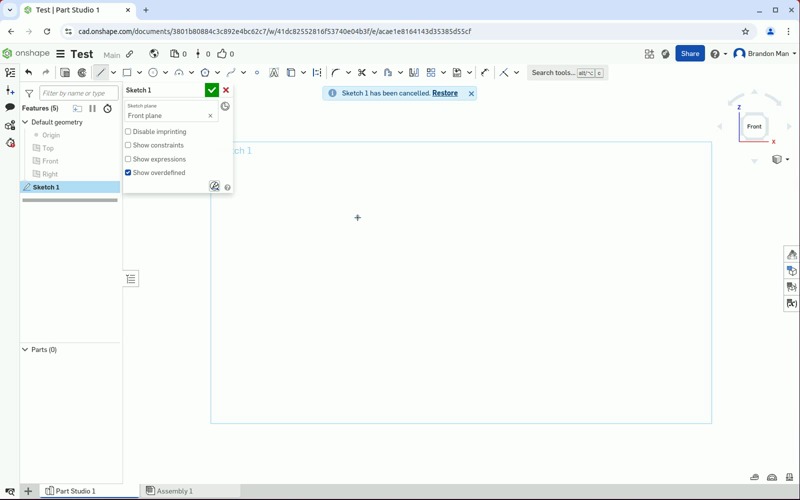
key_down(shift)
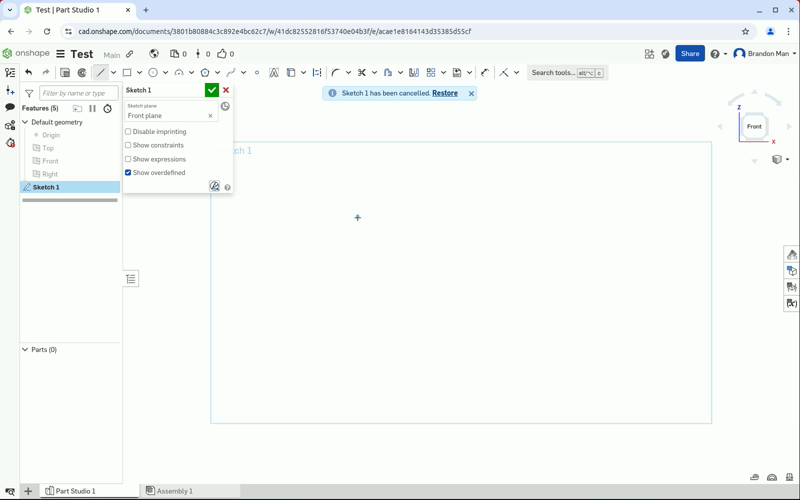
mouse_move(422, 217)
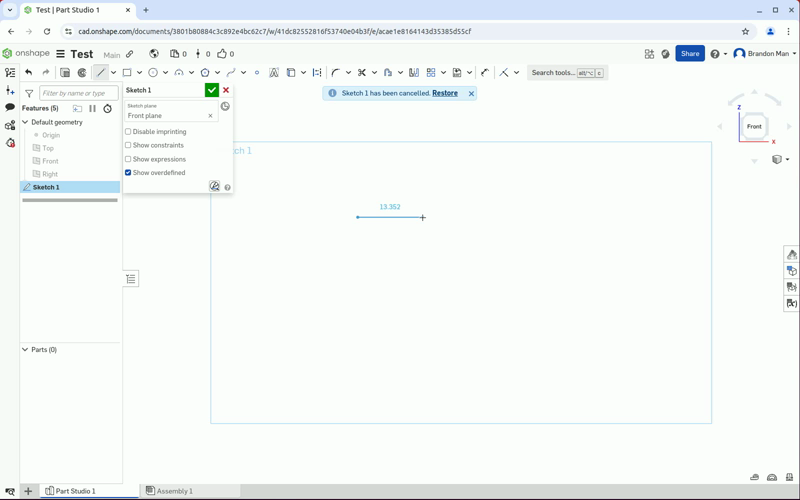
click(422, 217)
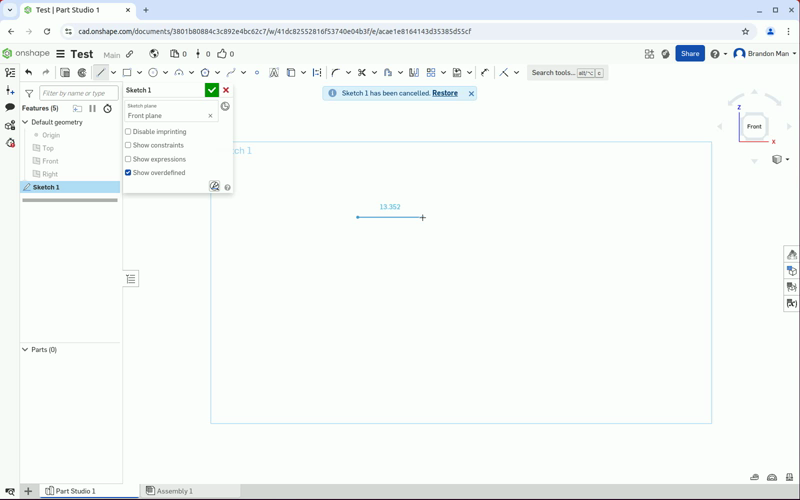
key_up(shift)
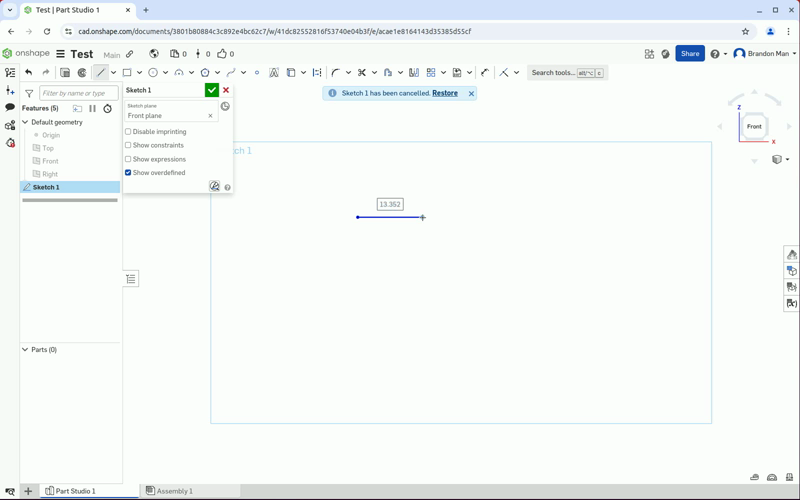
key_down(shift)
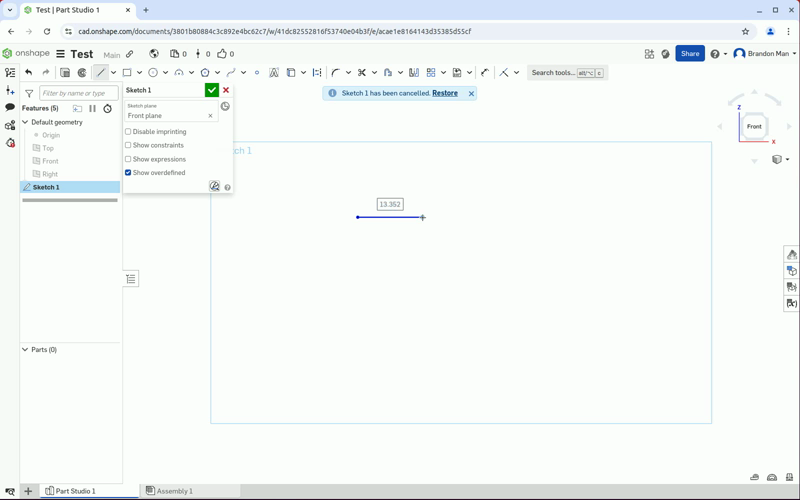
mouse_move(452, 217)
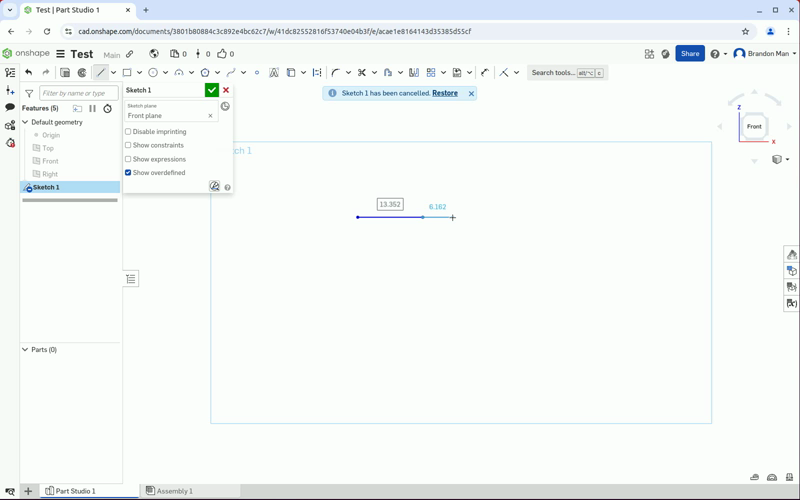
mouse_move(422, 227)
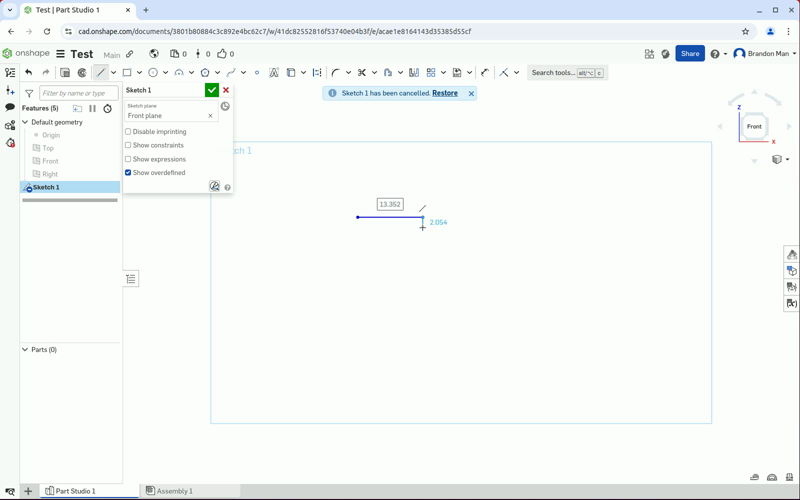
click(422, 227)
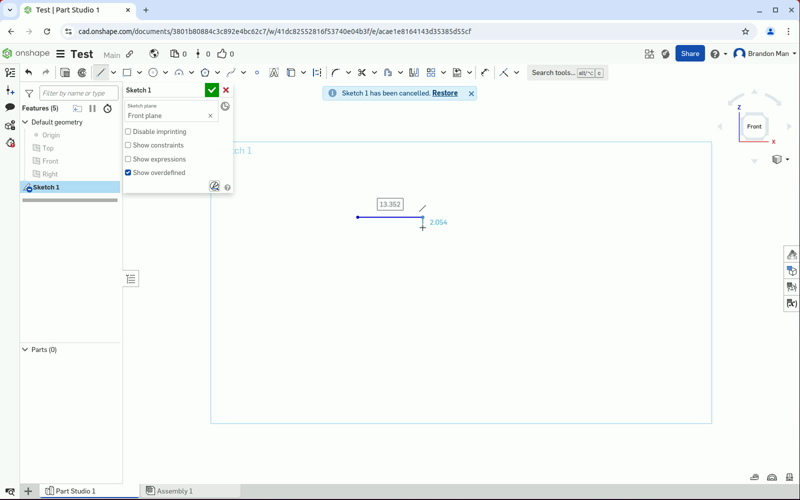
key_up(shift)
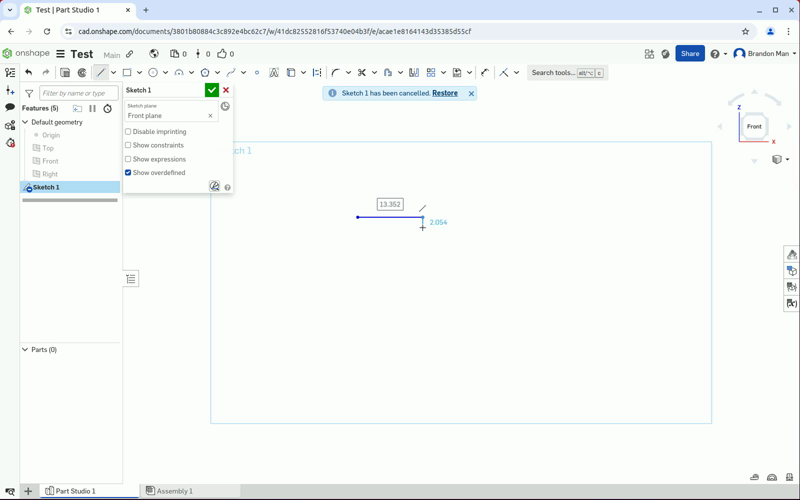
key_down(shift)
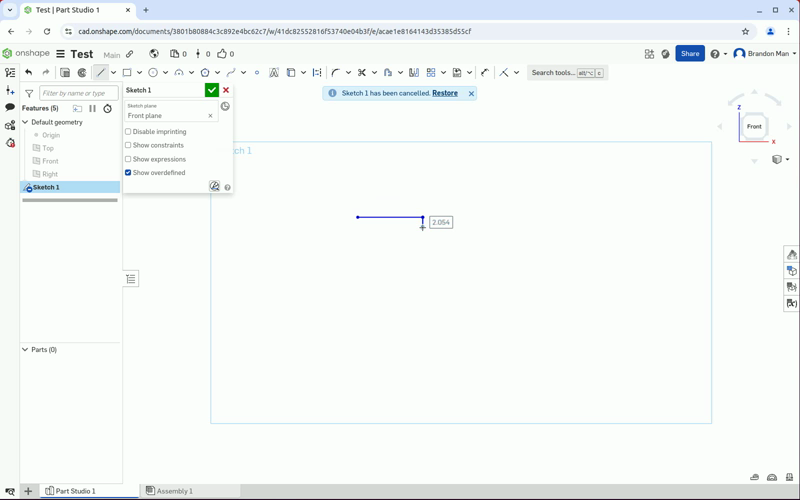
mouse_move(452, 227)
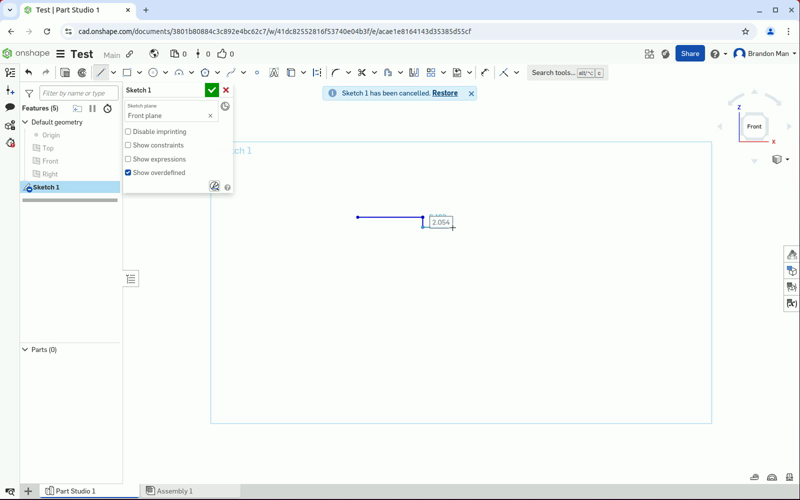
mouse_move(460, 227)
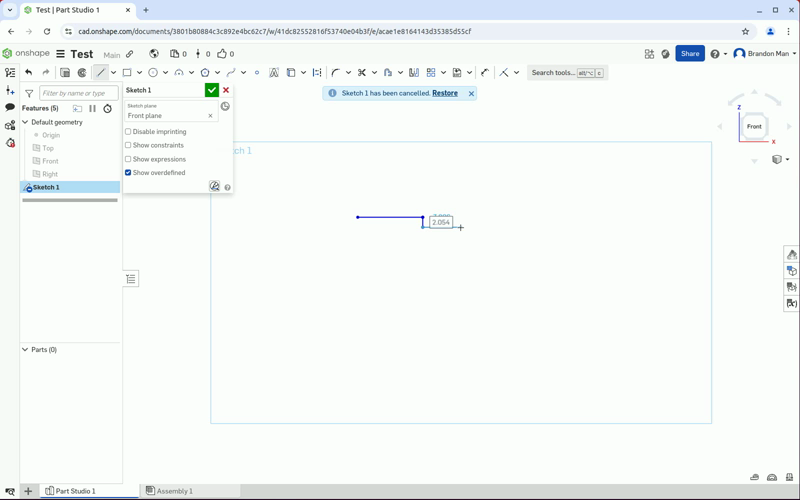
click(460, 227)
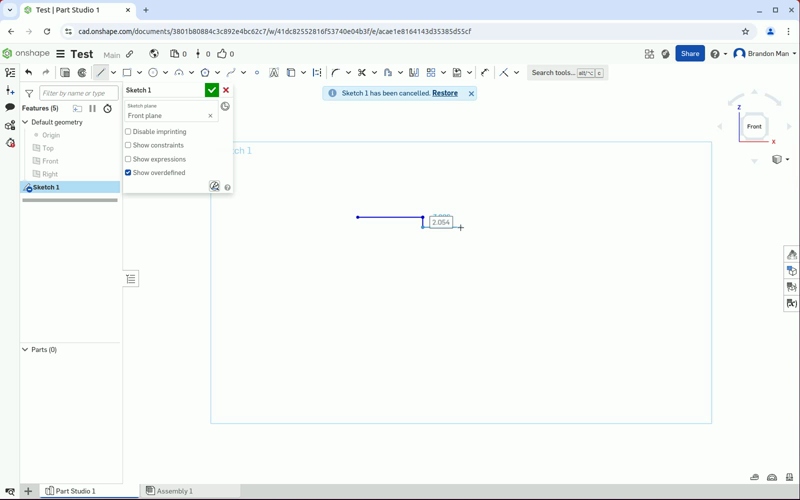
key_up(shift)
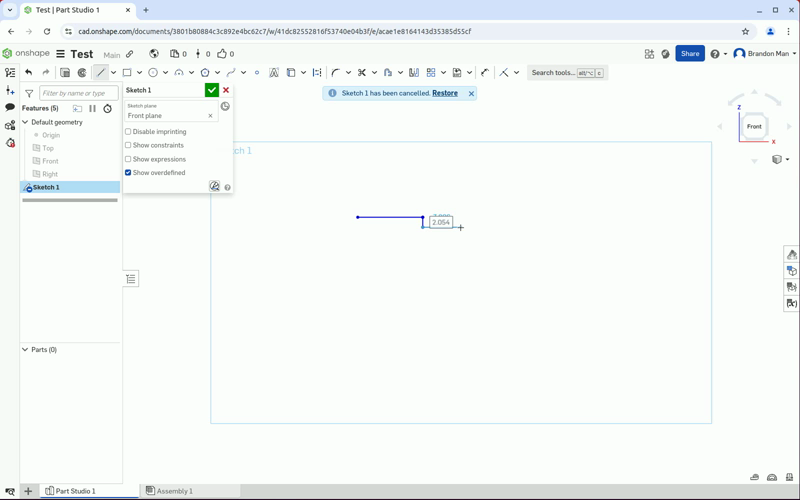
key_down(shift)
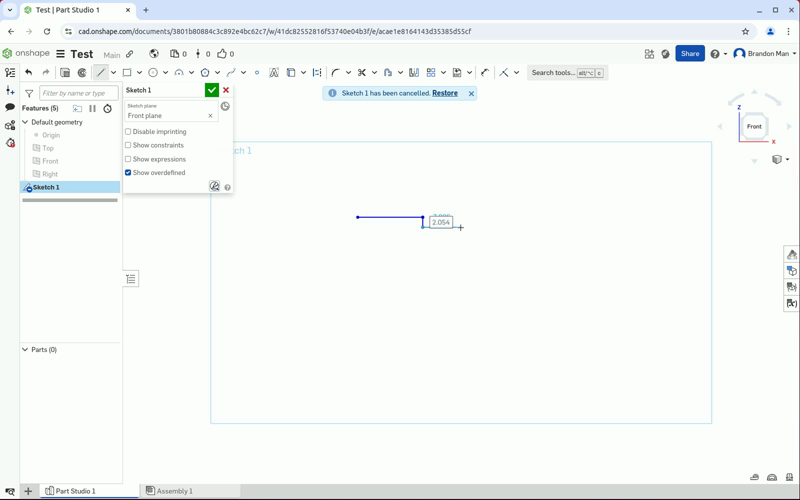
mouse_move(490, 227)
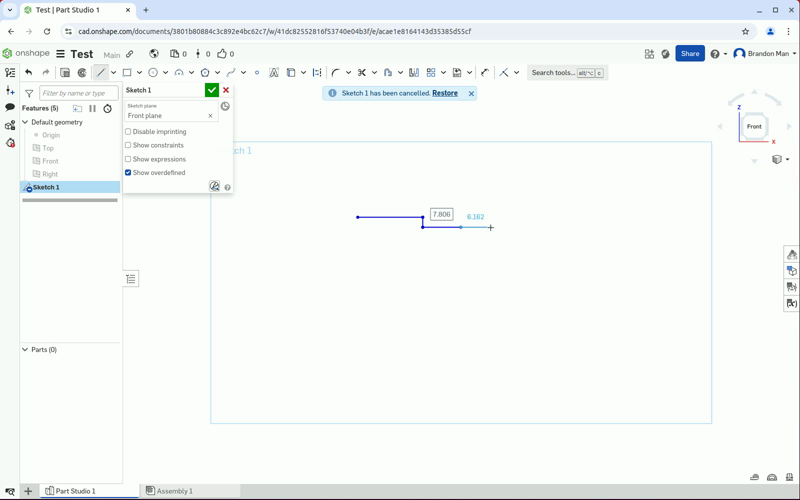
mouse_move(460, 198)
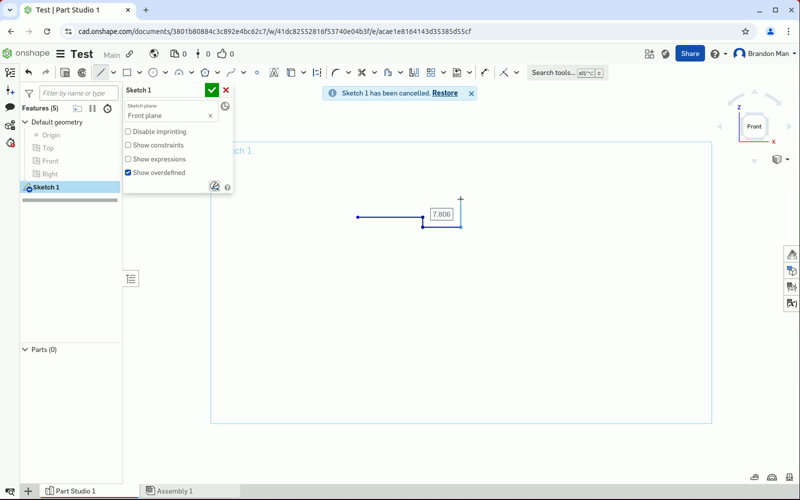
click(460, 198)
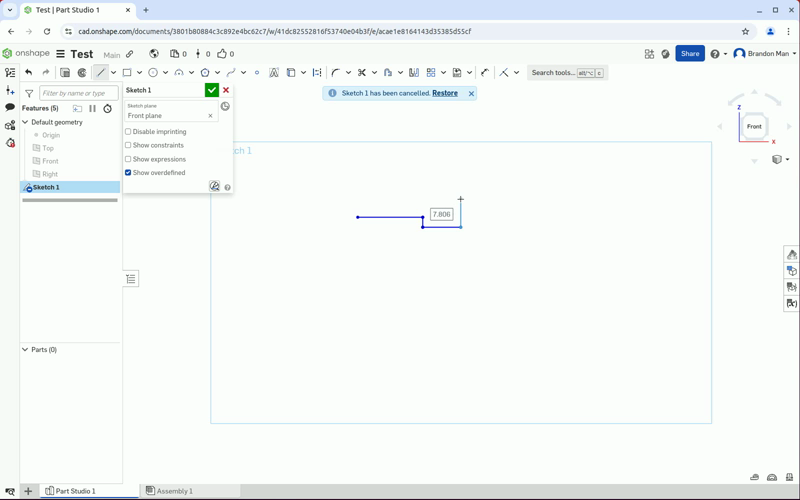
key_up(shift)
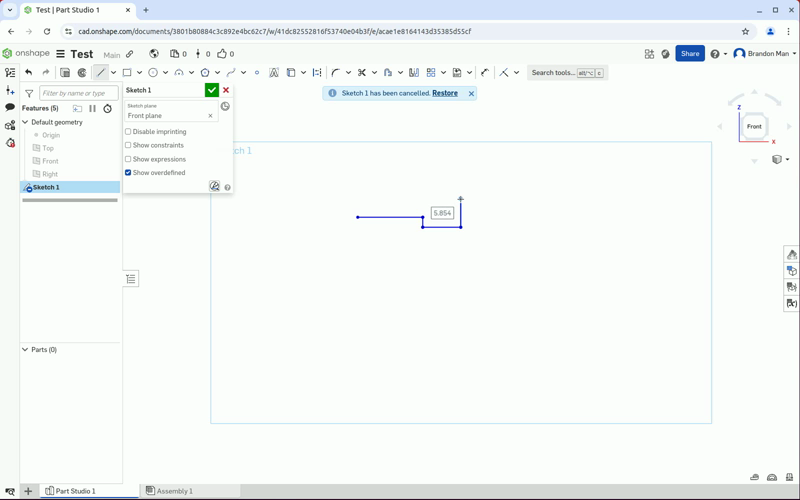
key_down(shift)
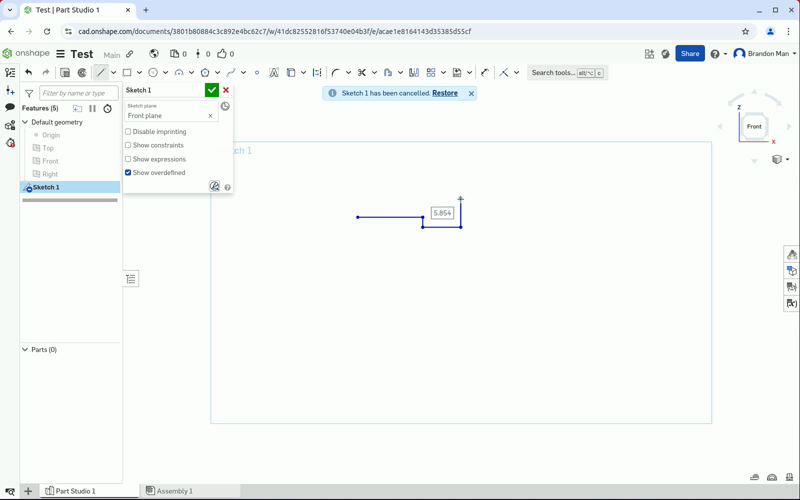
mouse_move(357, 198)
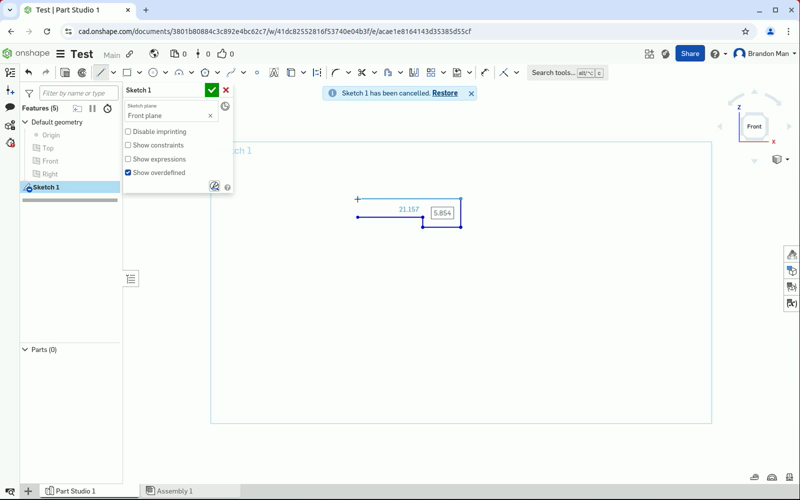
click(357, 198)
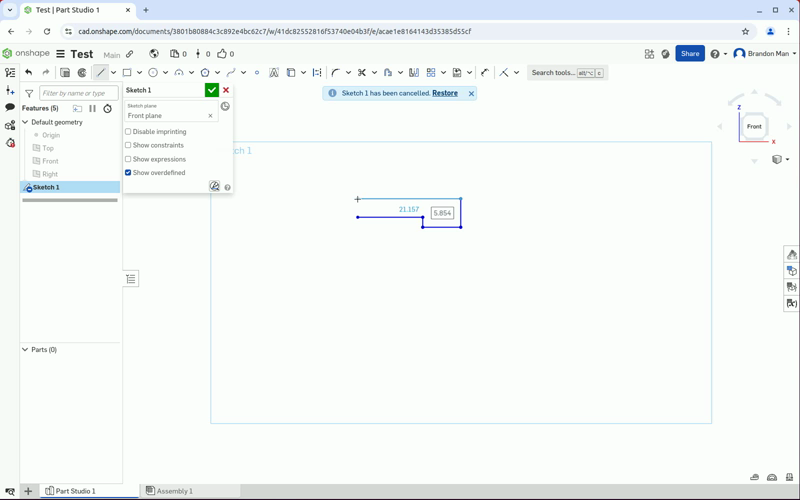
key_up(shift)
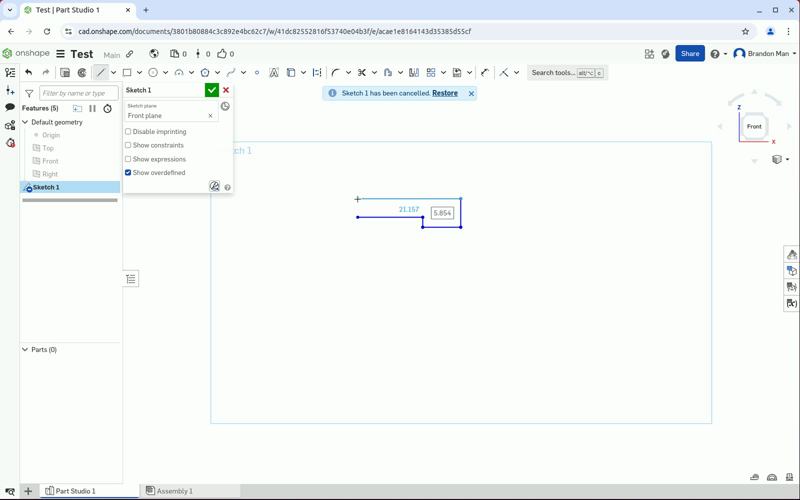
mouse_move(387, 198)
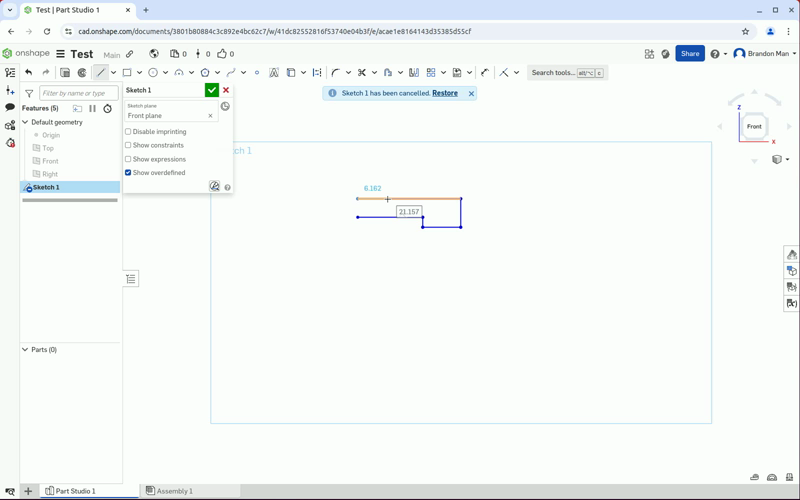
key_down(shift)
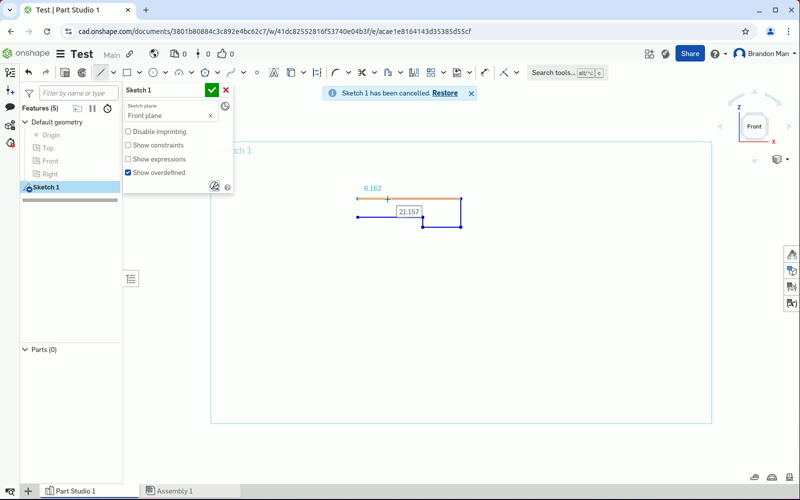
mouse_move(357, 217)
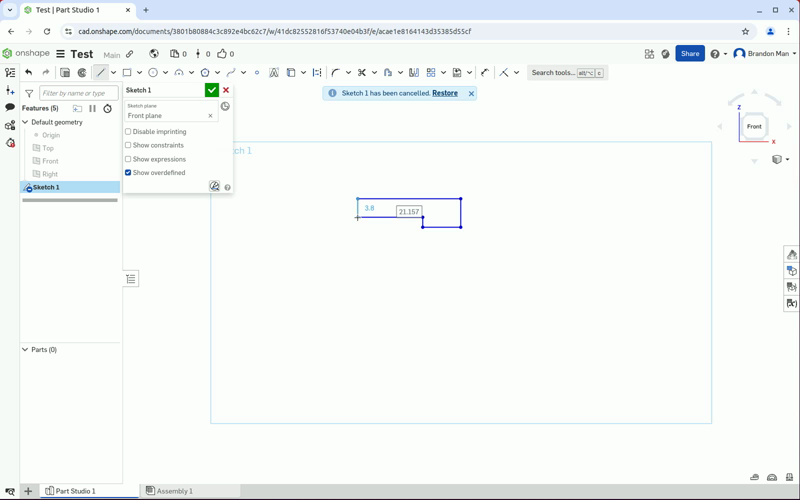
key_up(shift)
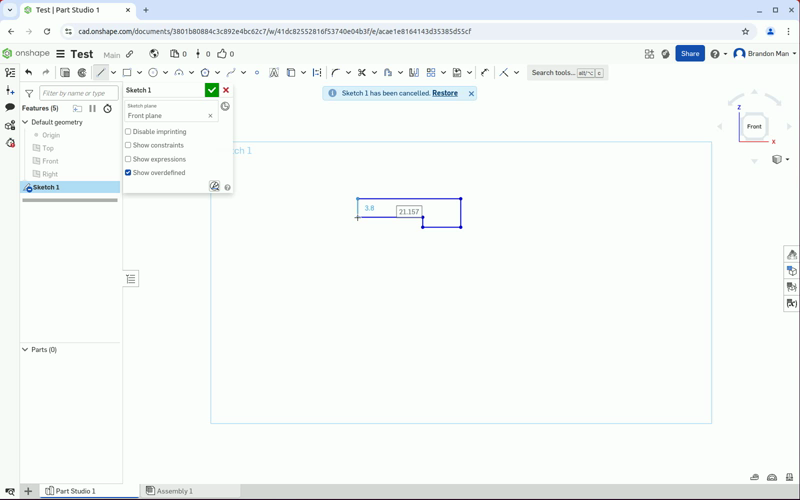
click(357, 217)
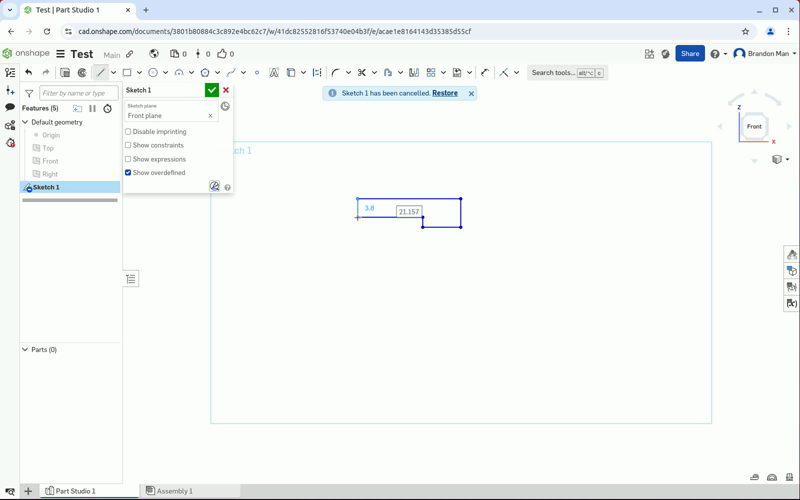
key(esc)
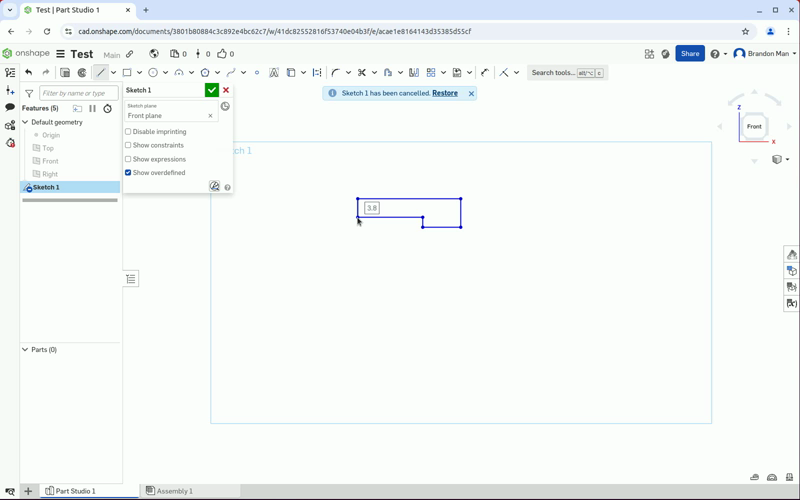
mouse_move(439, 203)
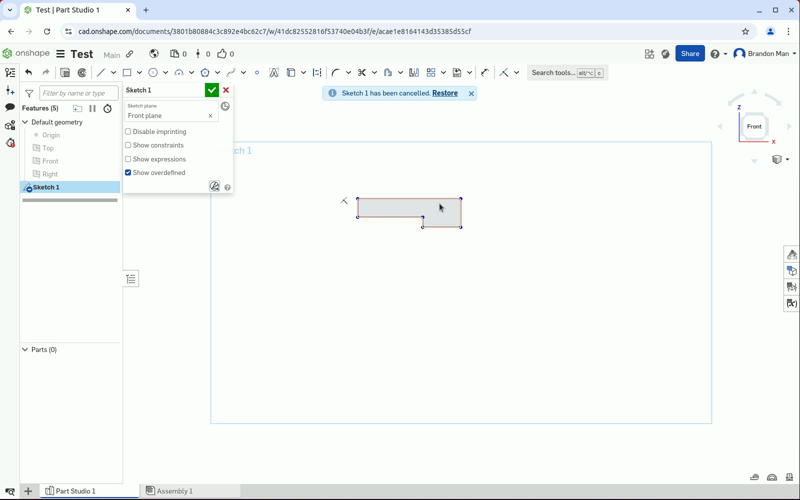
click(439, 203)
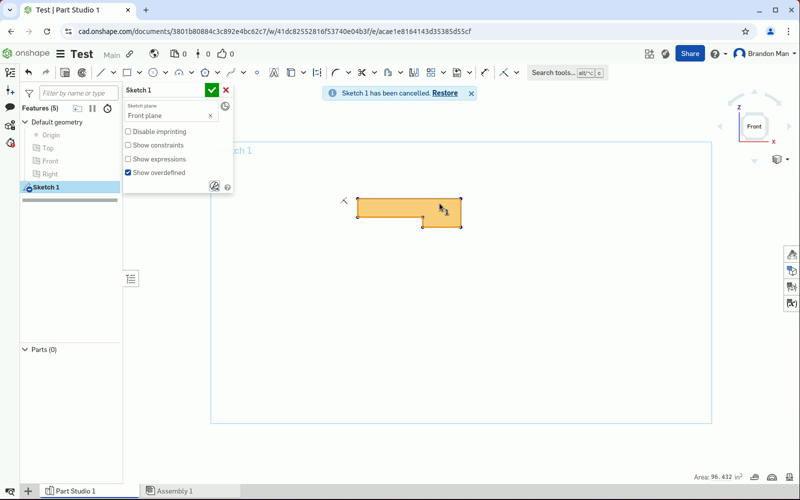
mouse_move(73, 352)
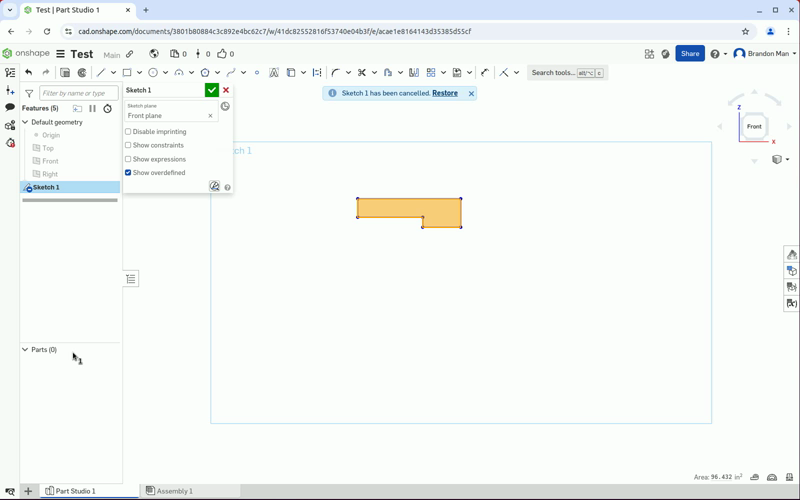
key(shift+y)
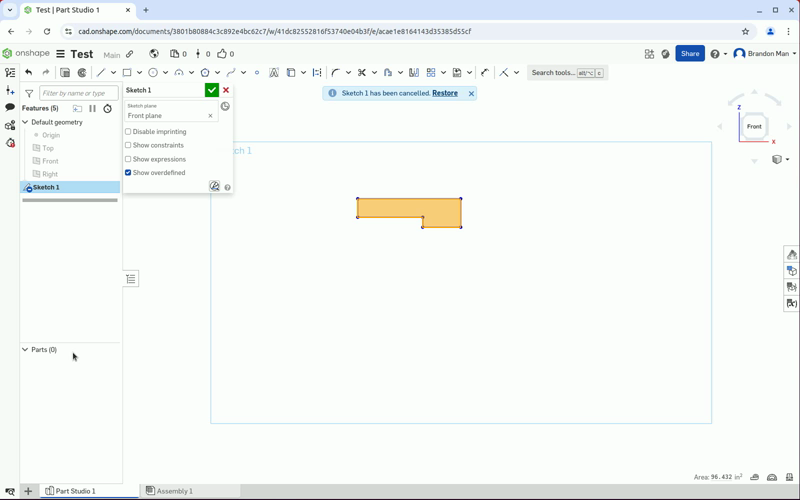
key(shift+e)
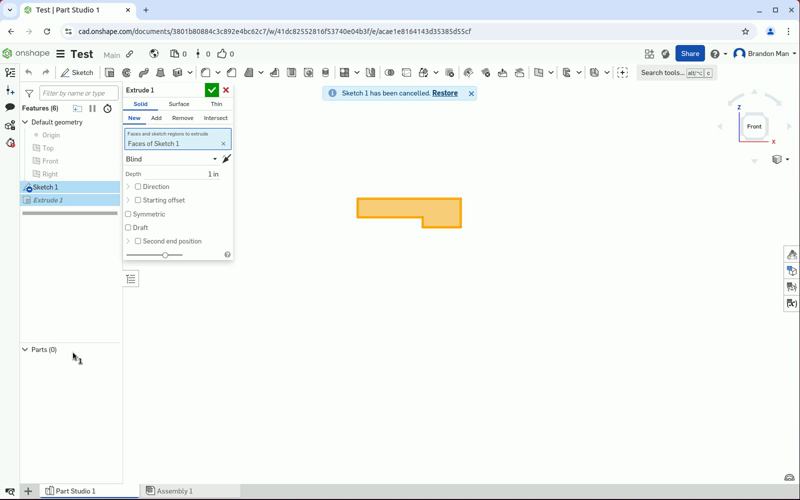
mouse_move(143, 106)
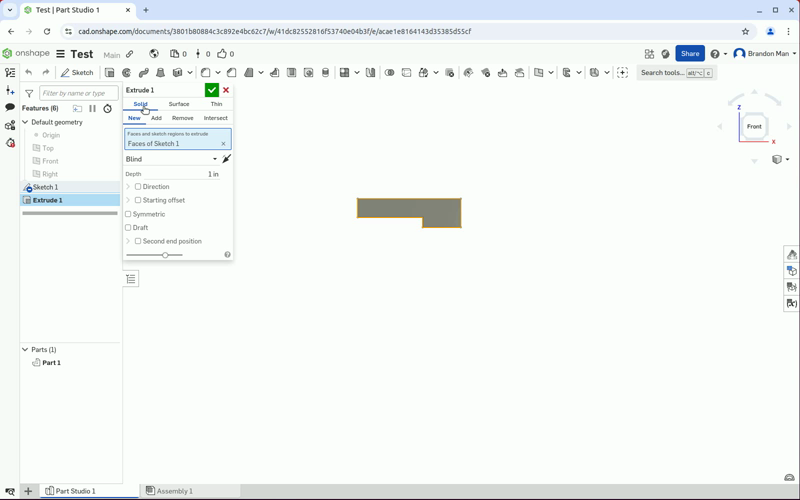
click(143, 106)
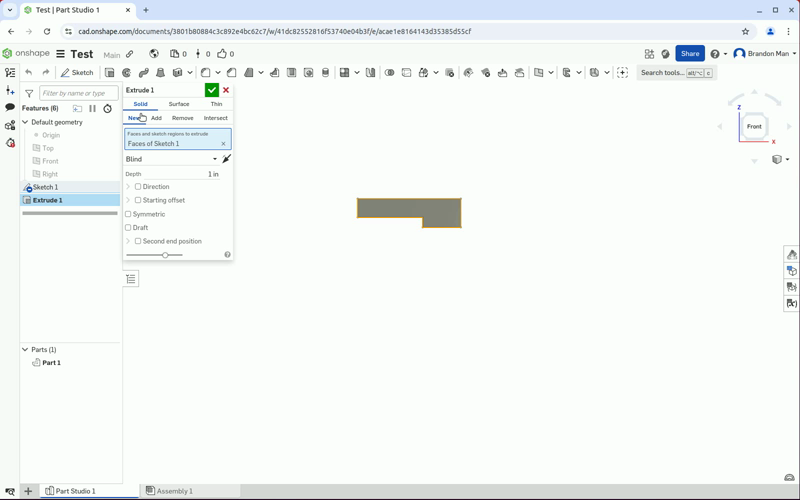
mouse_move(137, 120)
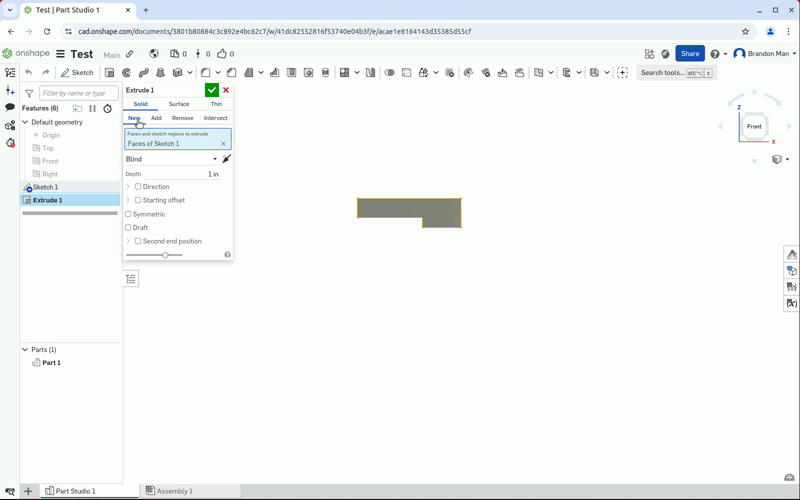
click(137, 120)
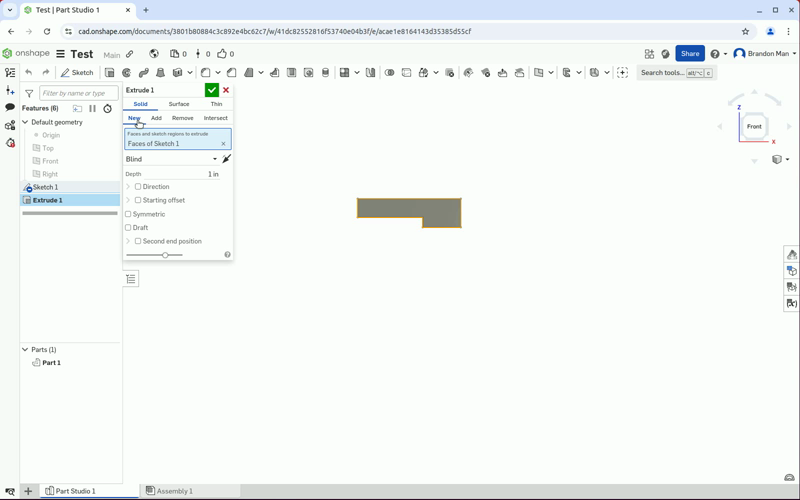
key(tab, 4)
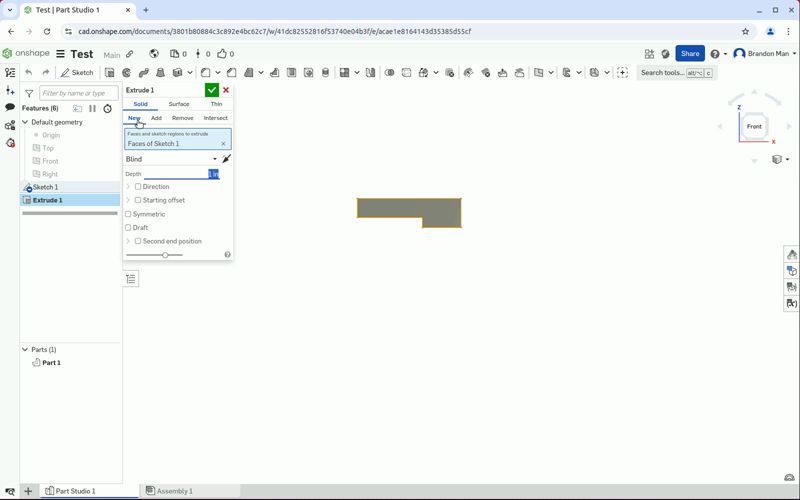
text(-23.108)
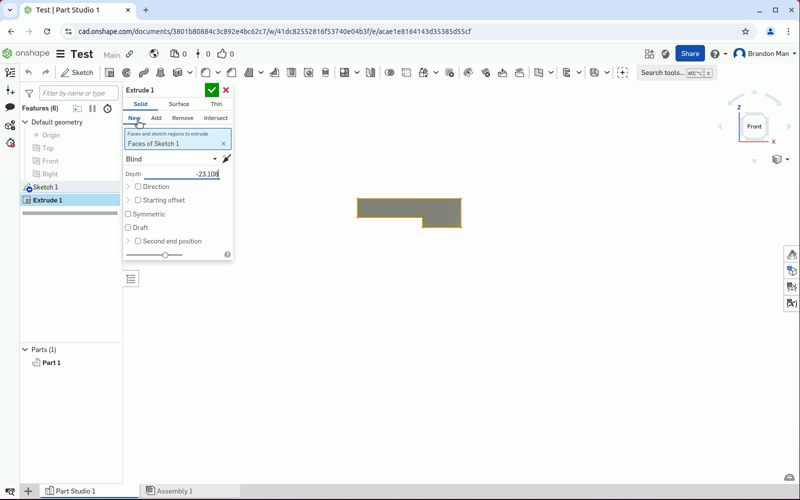
key(enter)
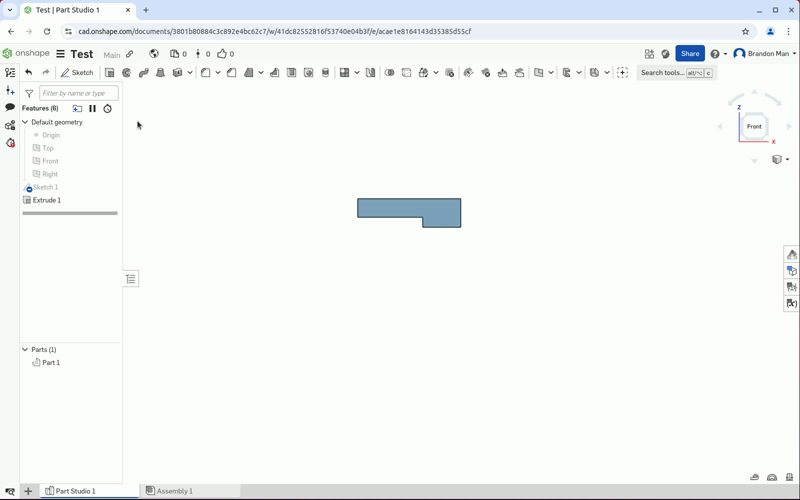
key(shift+h)
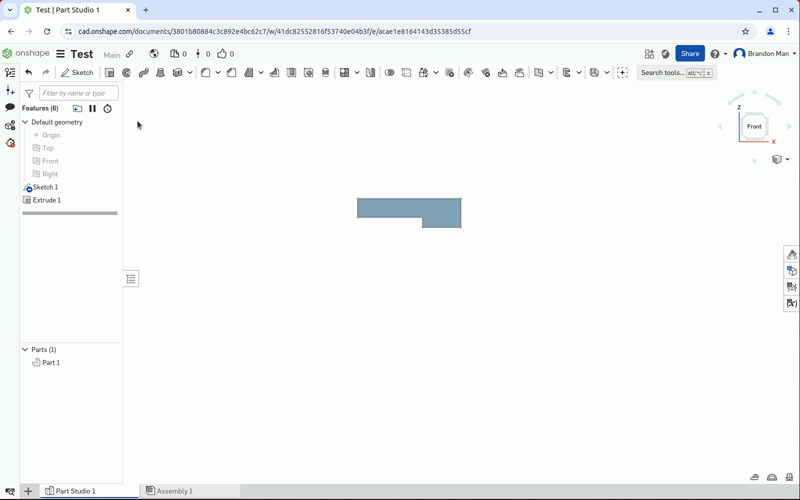
key(shift+h)
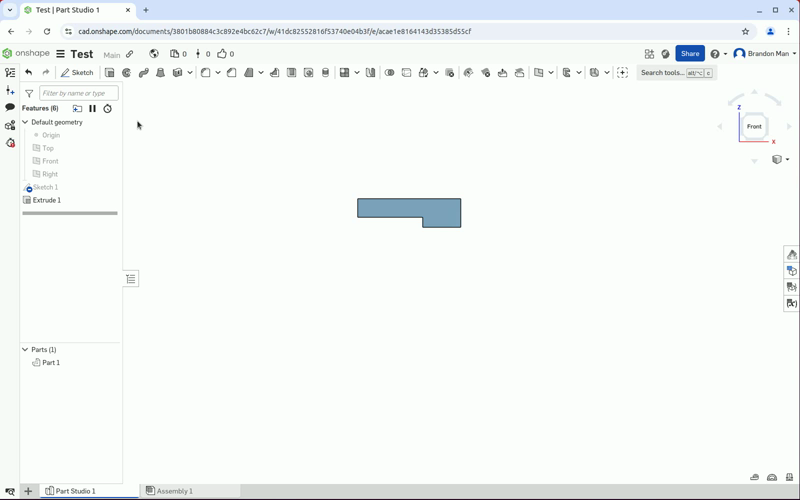
mouse_move(73, 189)
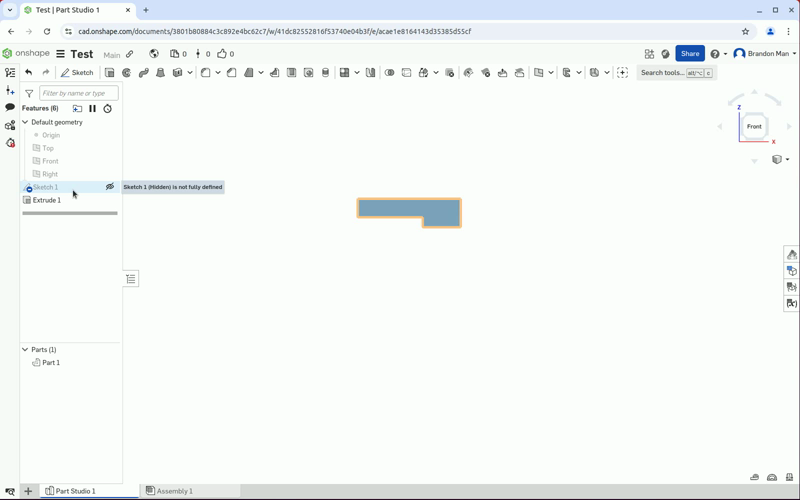
click(73, 189)
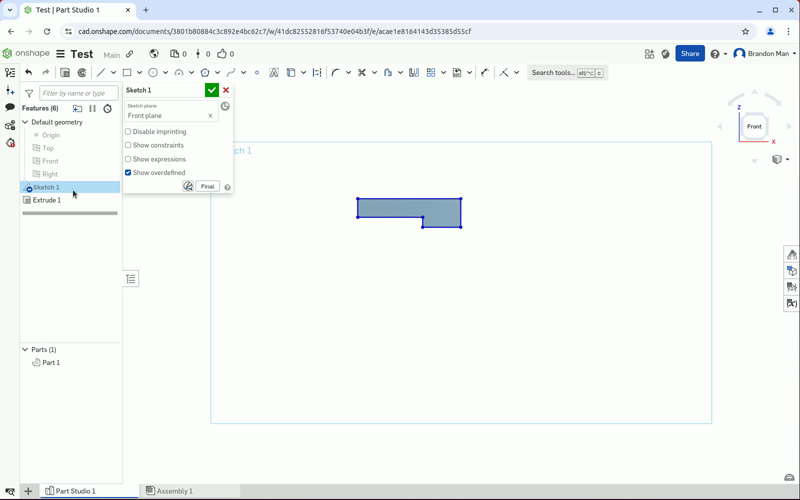
mouse_move(229, 92)
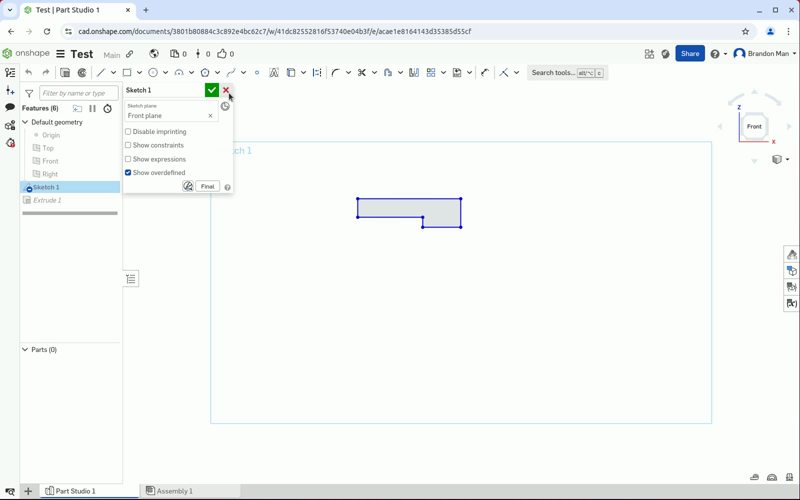
click(229, 92)
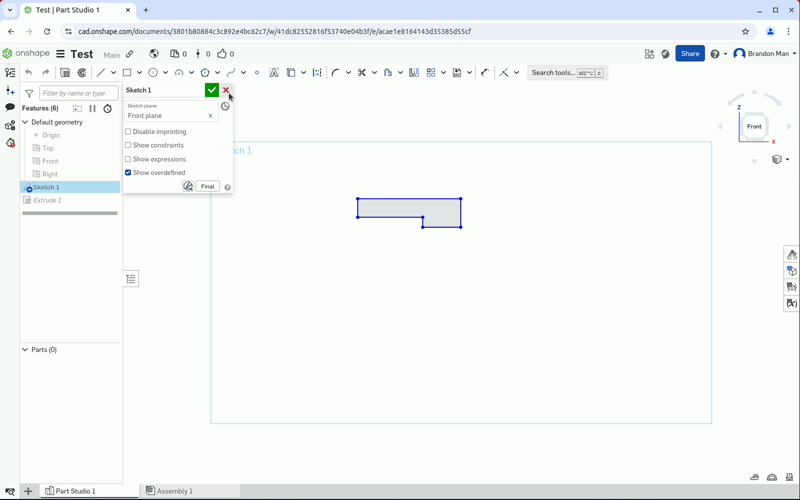
key(shift+s)
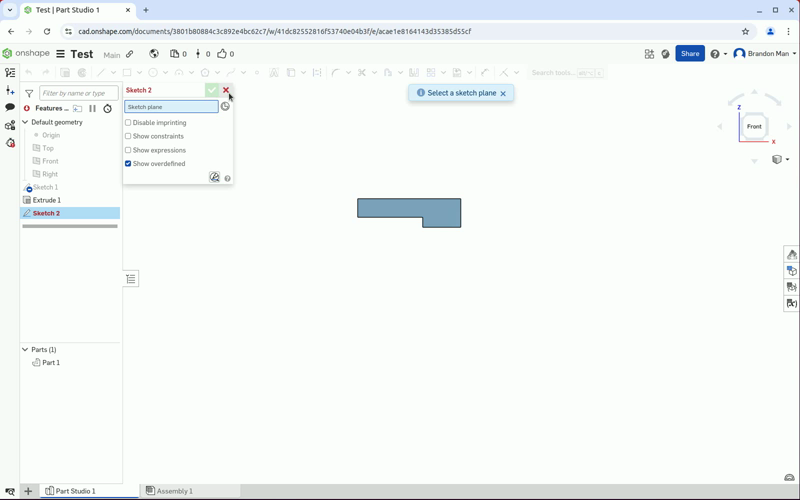
mouse_move(73, 163)
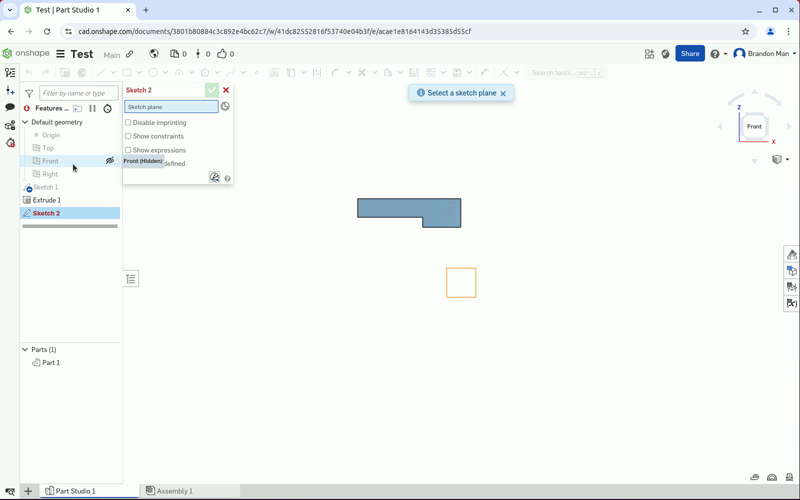
click(73, 163)
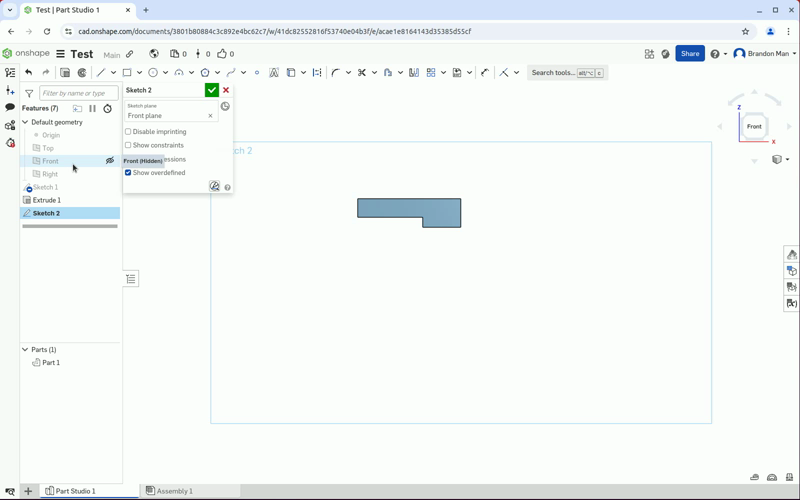
mouse_move(73, 352)
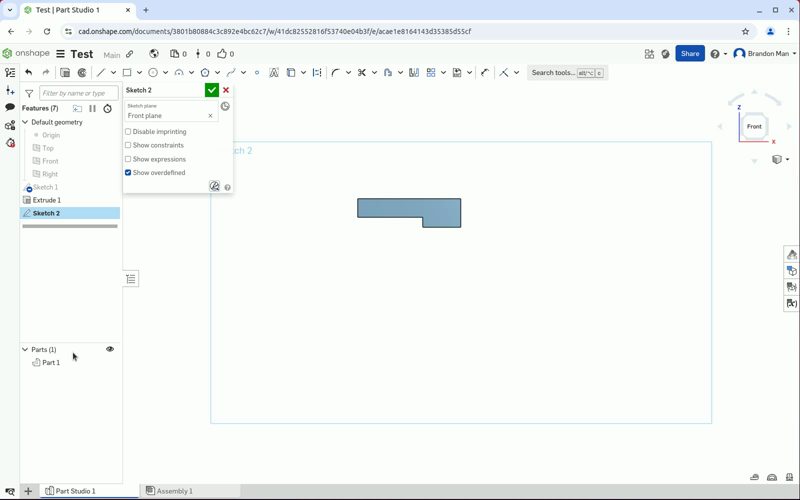
key(y)
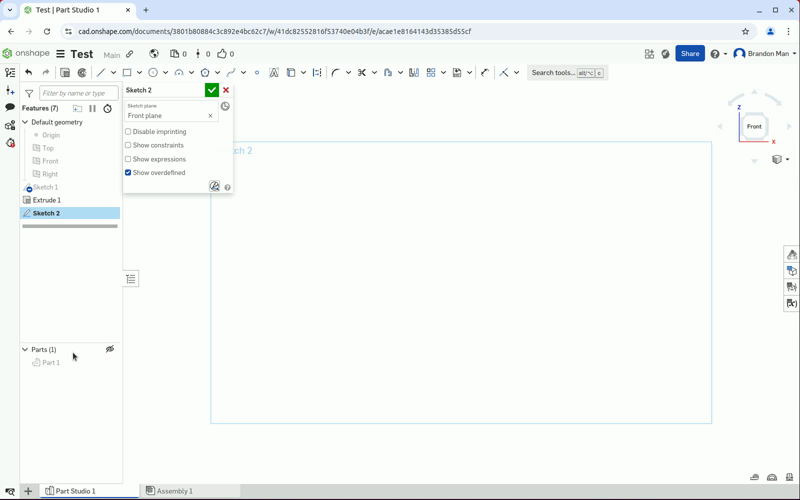
key(l)
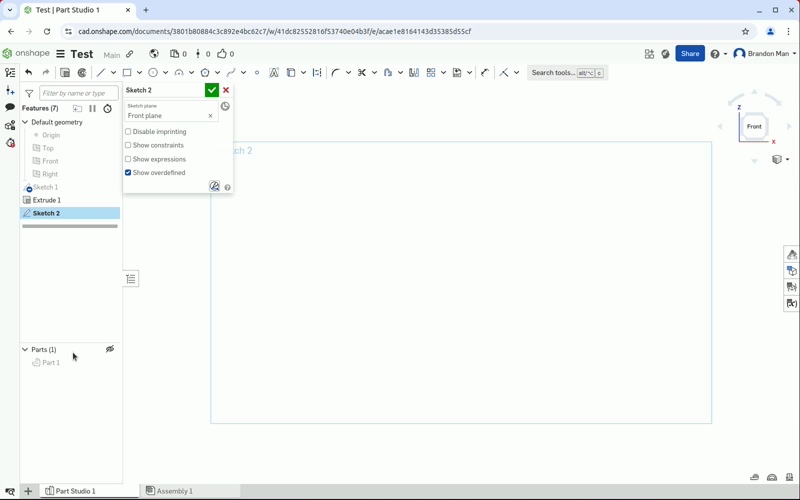
key_down(shift)
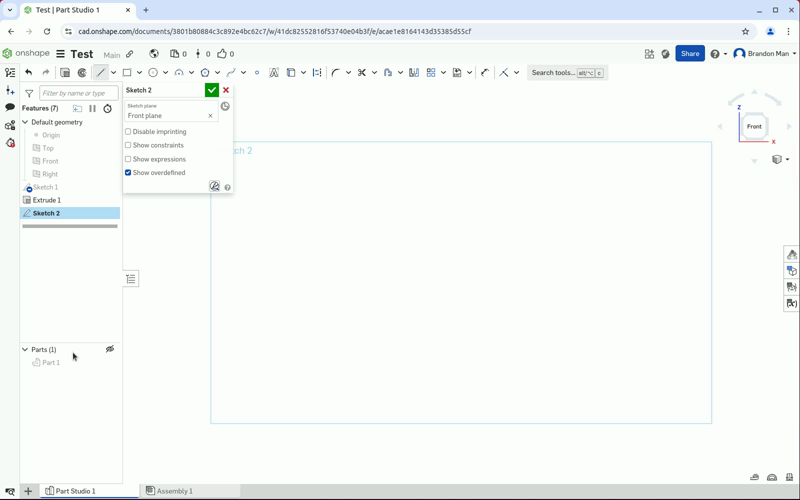
mouse_move(357, 282)
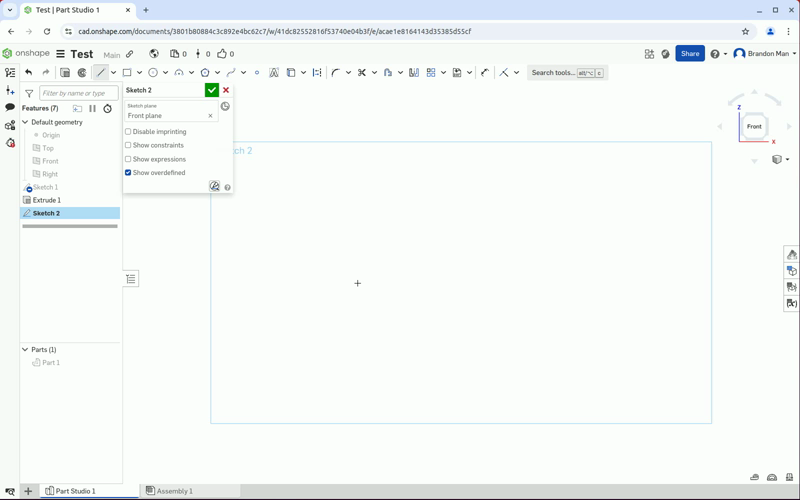
click(357, 282)
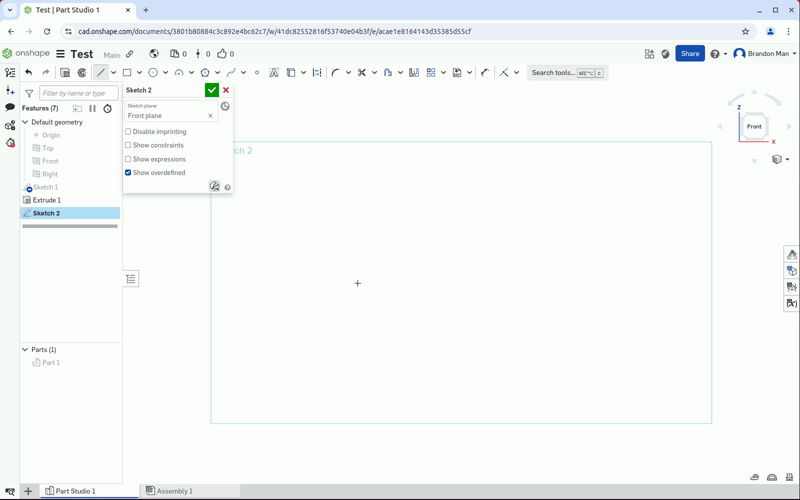
key_up(shift)
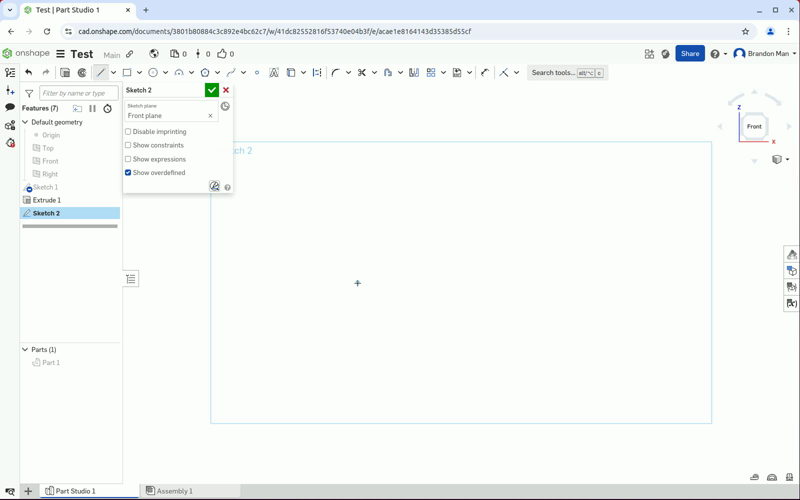
key_down(shift)
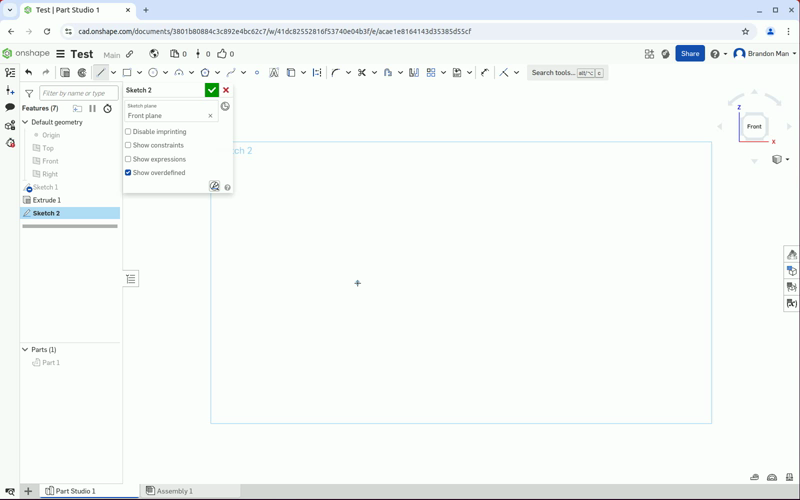
mouse_move(423, 282)
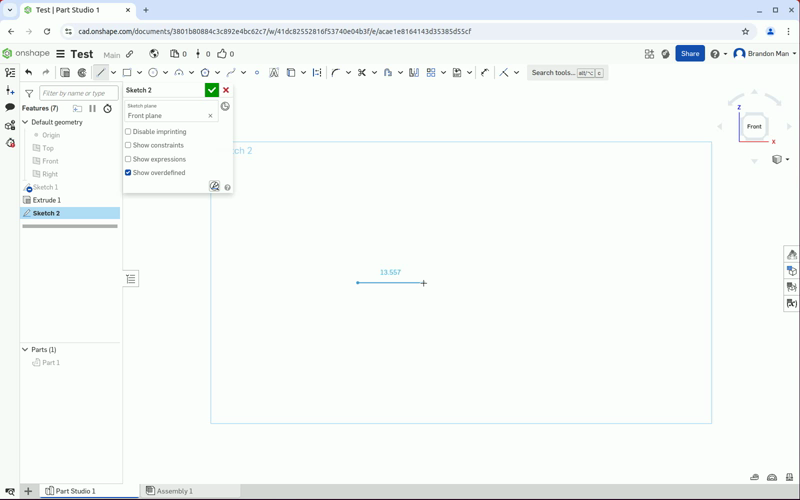
click(423, 282)
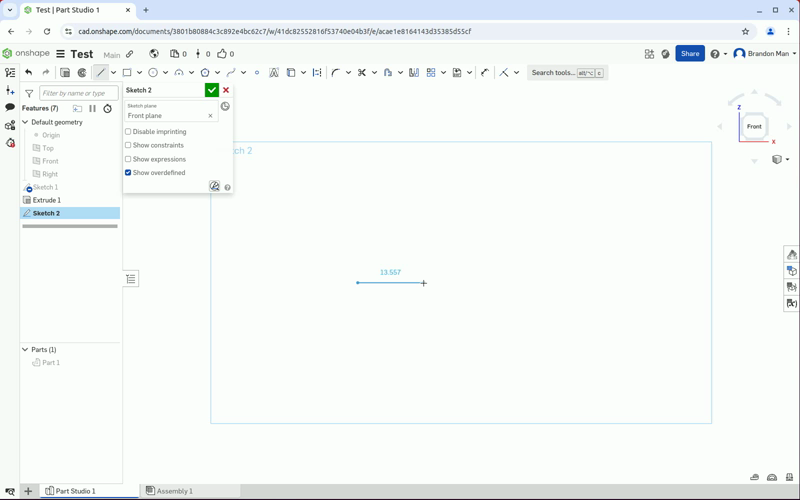
key_up(shift)
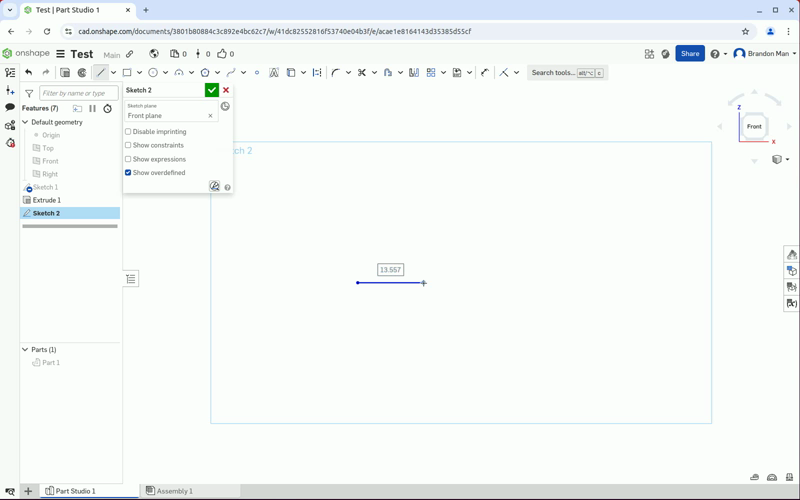
key_down(shift)
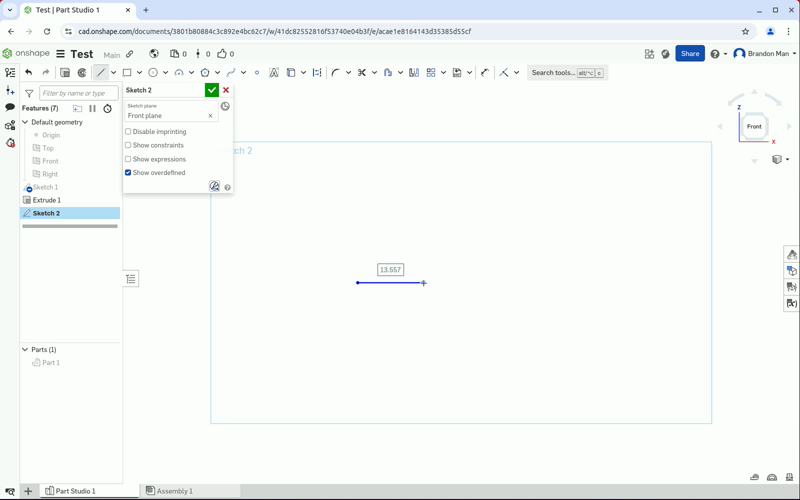
mouse_move(453, 282)
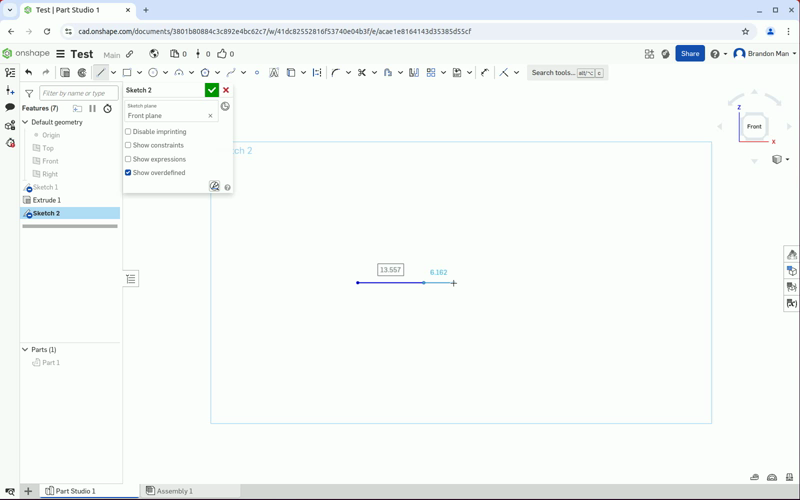
mouse_move(423, 254)
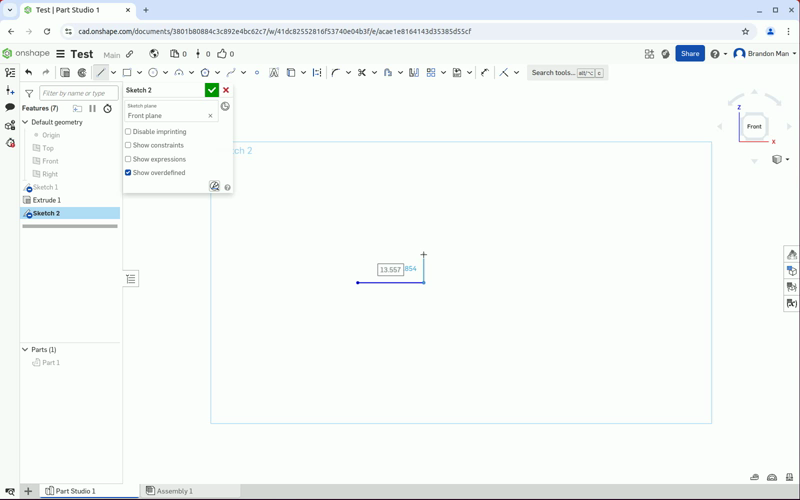
click(423, 254)
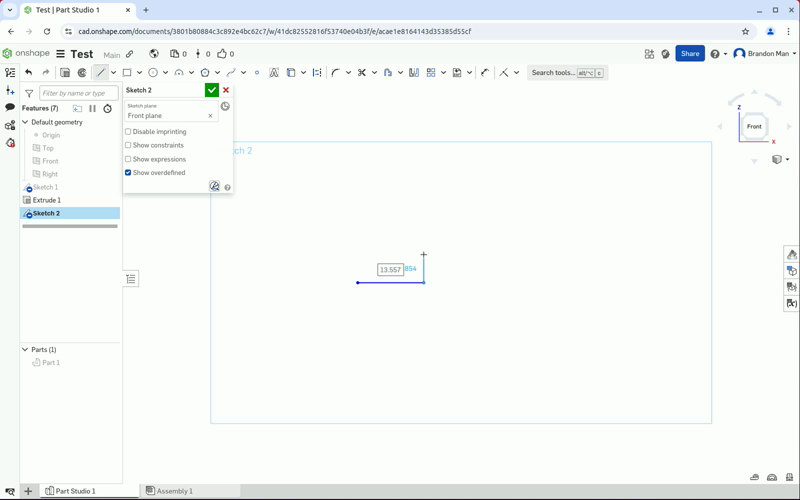
key_up(shift)
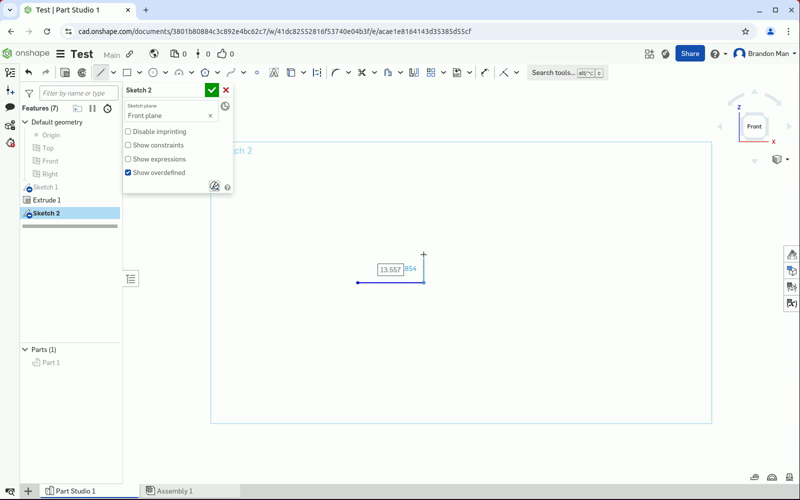
key_down(shift)
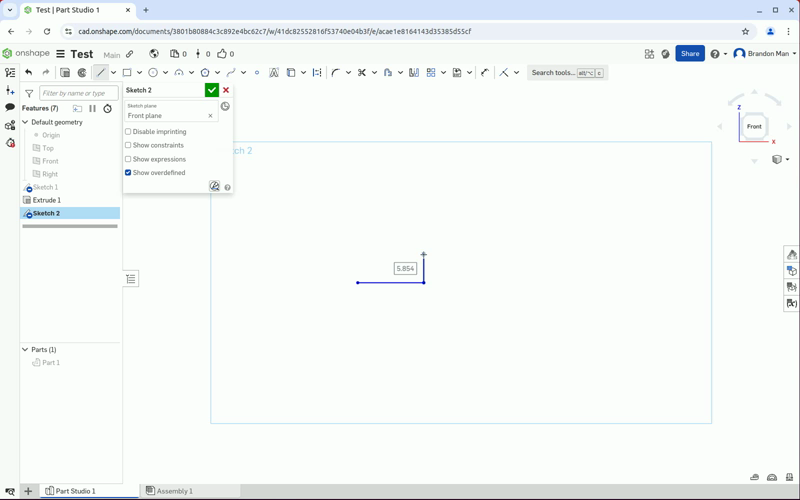
mouse_move(357, 254)
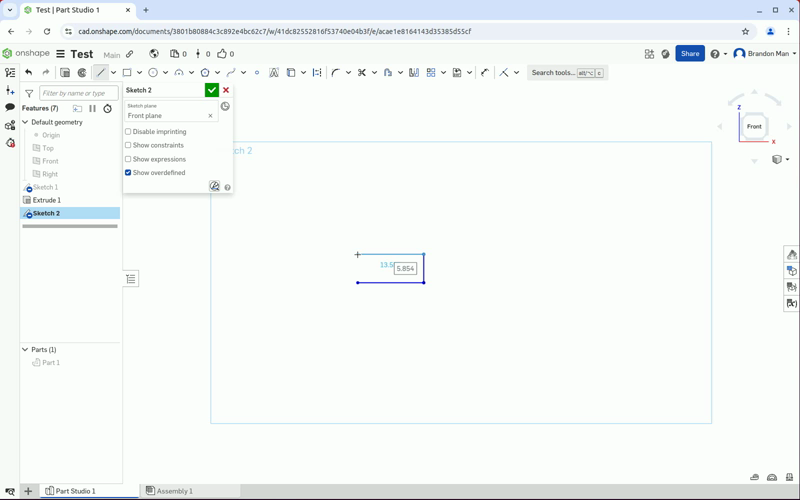
click(357, 254)
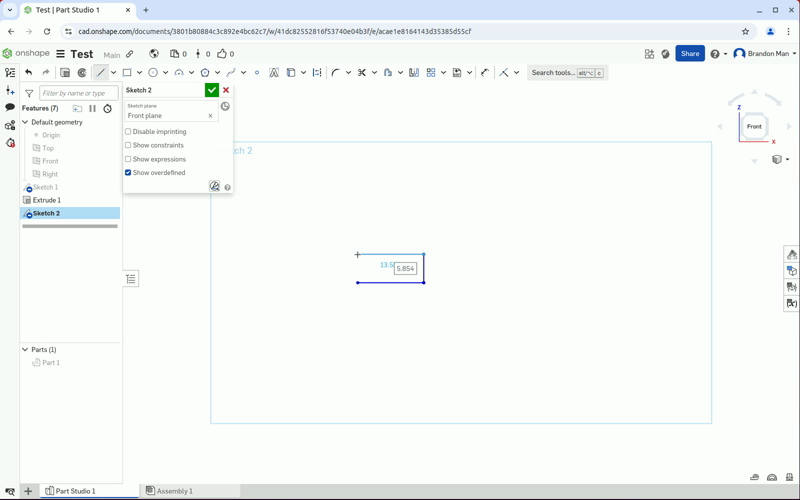
key_up(shift)
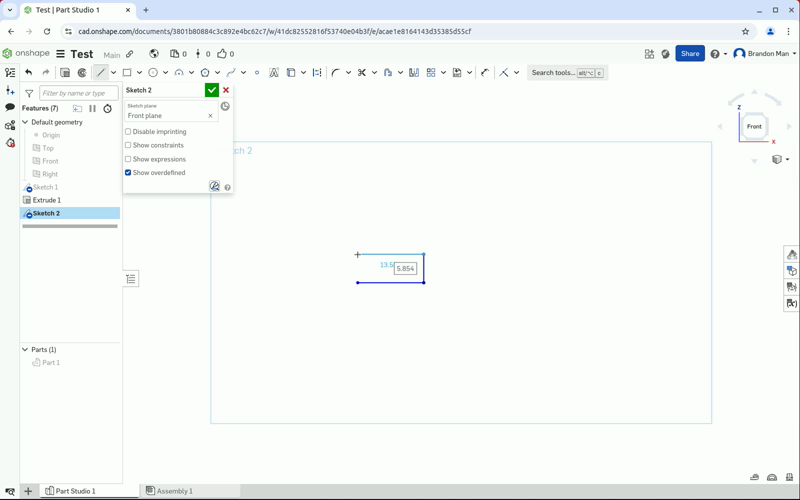
mouse_move(387, 254)
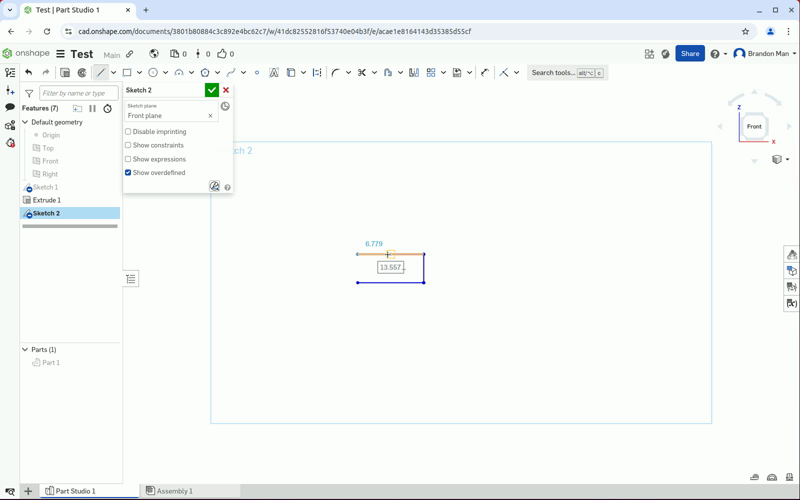
key_down(shift)
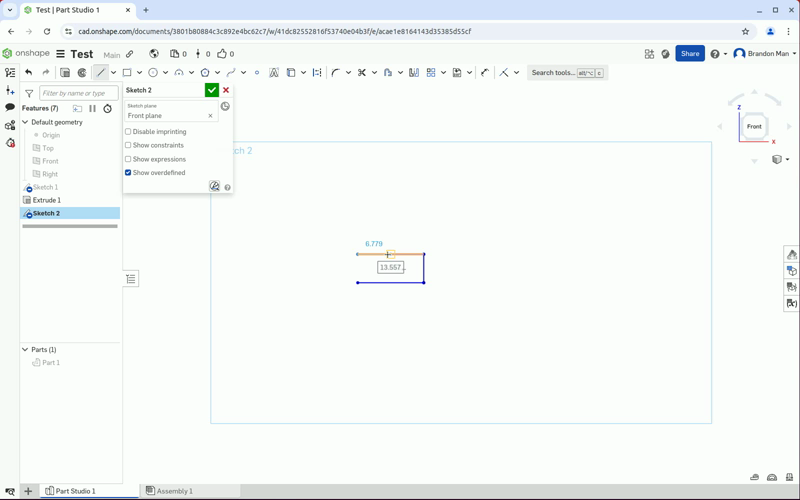
mouse_move(357, 282)
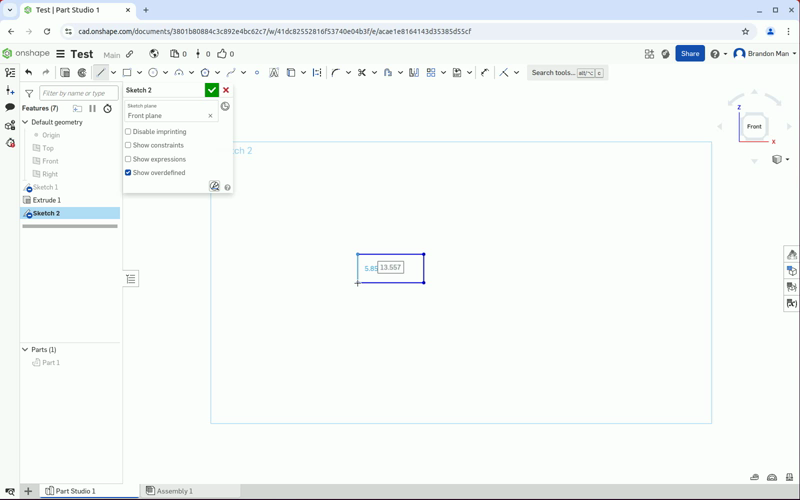
key_up(shift)
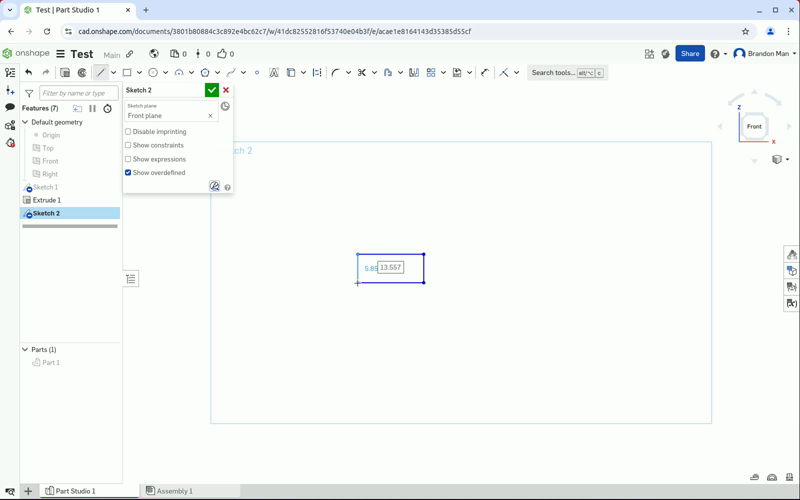
click(357, 282)
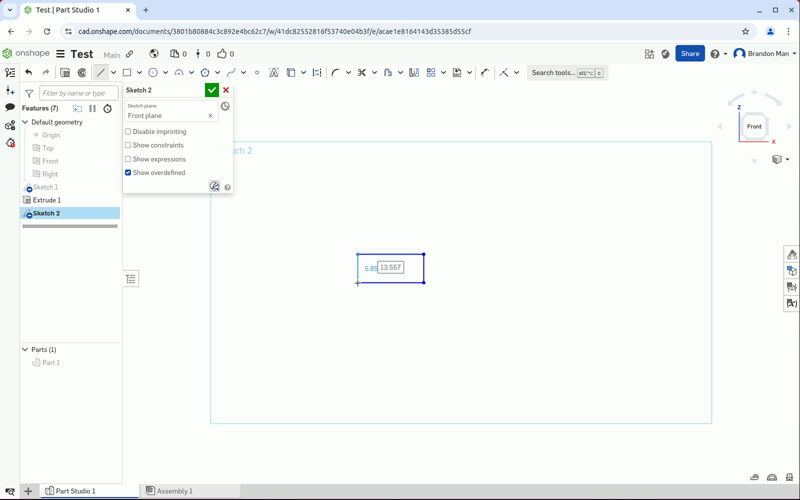
key(esc)
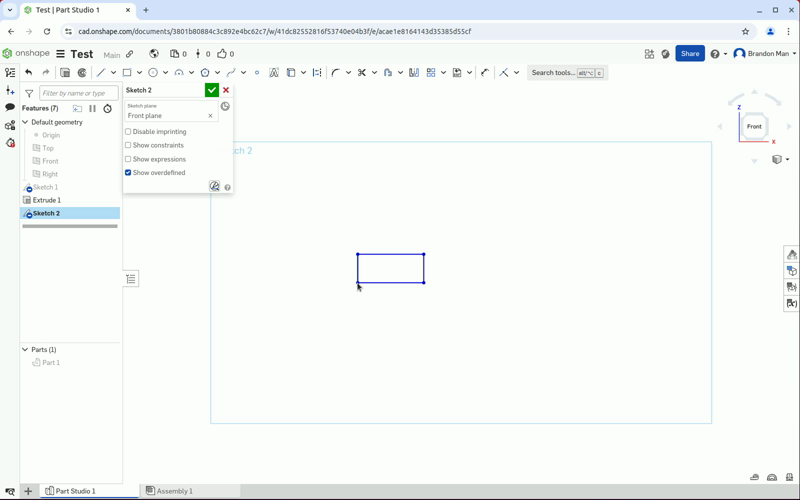
mouse_move(363, 280)
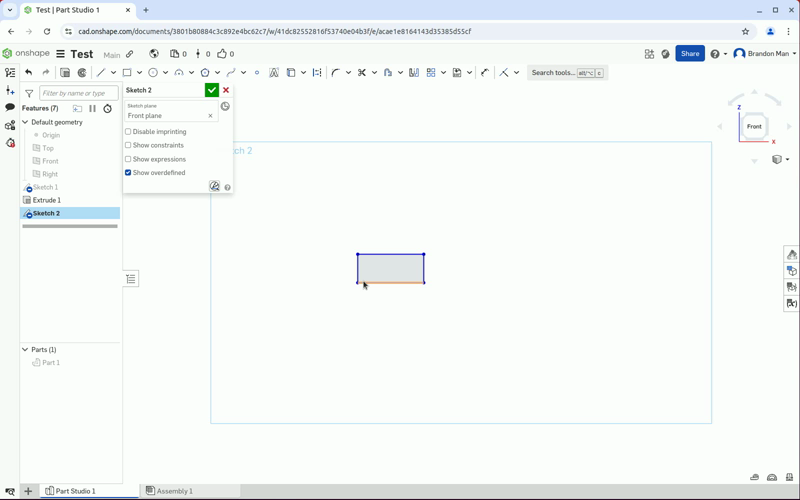
click(363, 280)
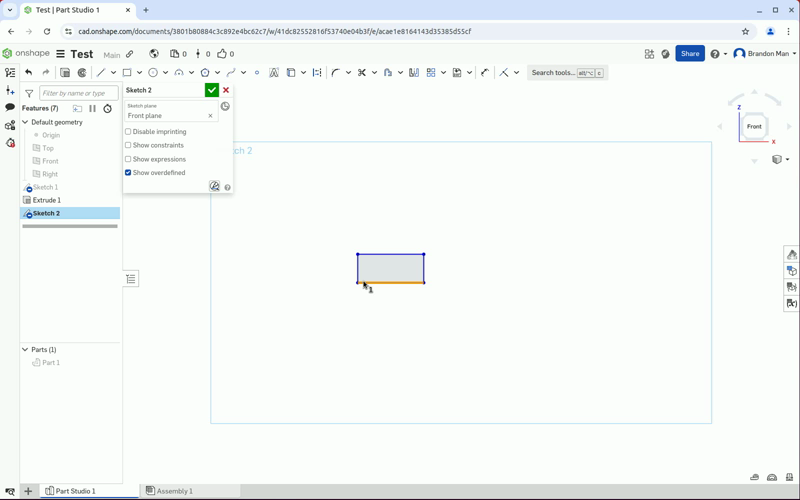
mouse_move(73, 352)
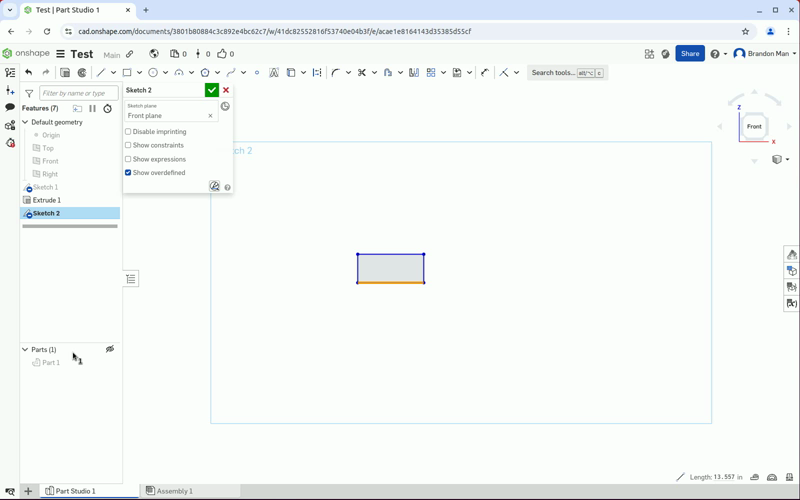
key(shift+y)
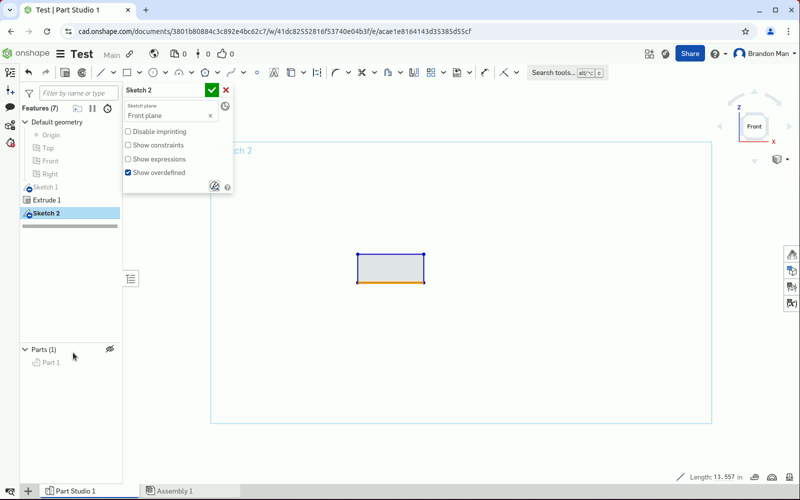
key(shift+e)
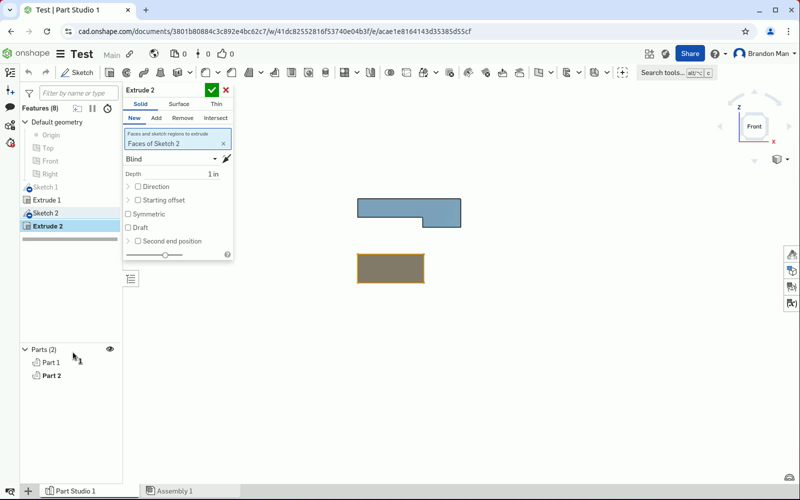
mouse_move(143, 106)
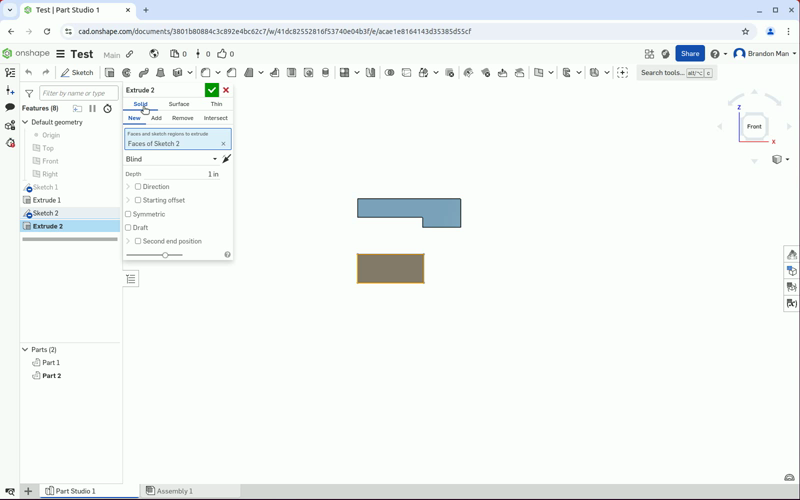
click(143, 106)
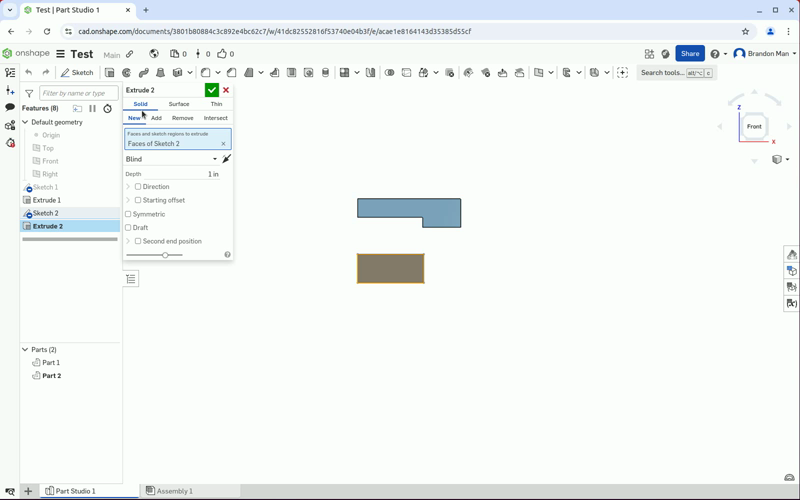
mouse_move(137, 120)
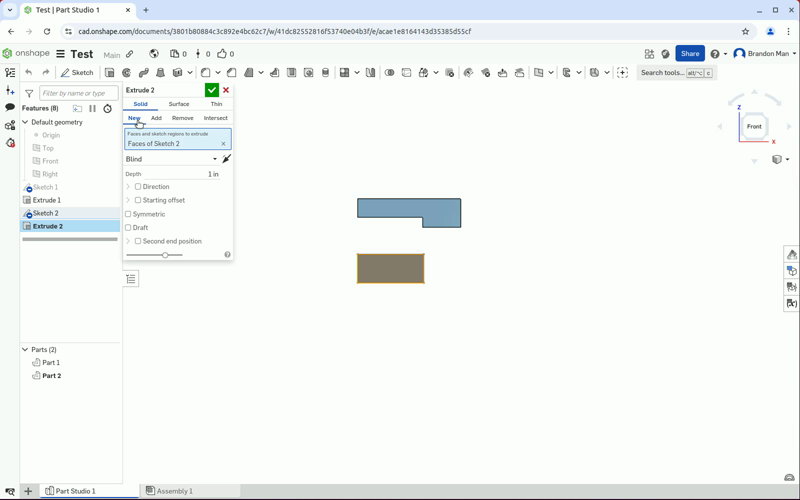
click(137, 120)
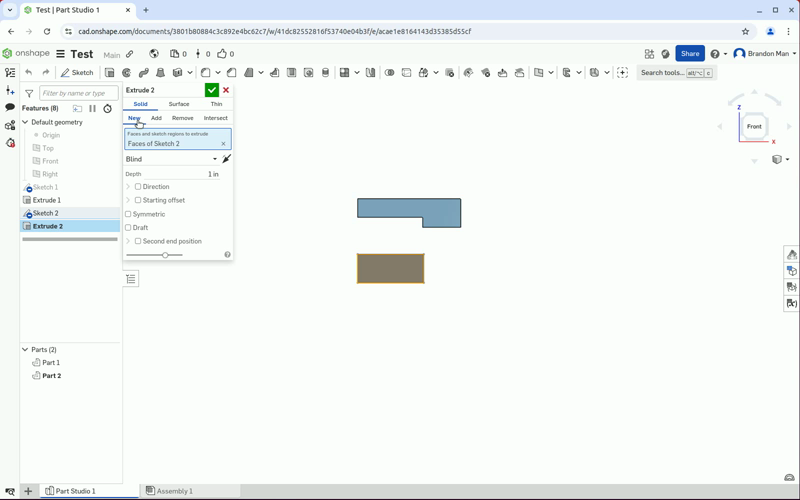
key(tab, 4)
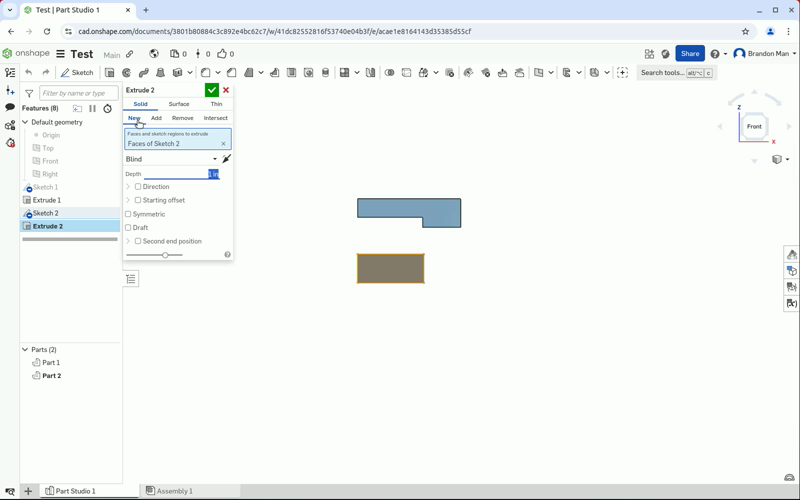
text(-23.108)
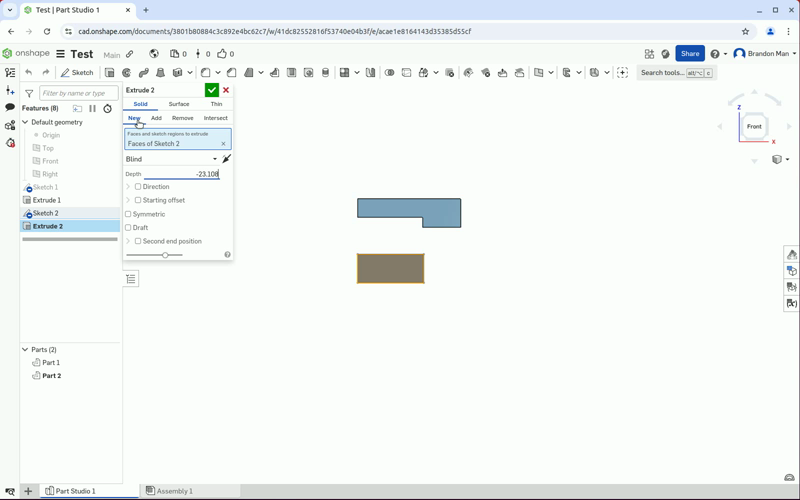
key(enter)
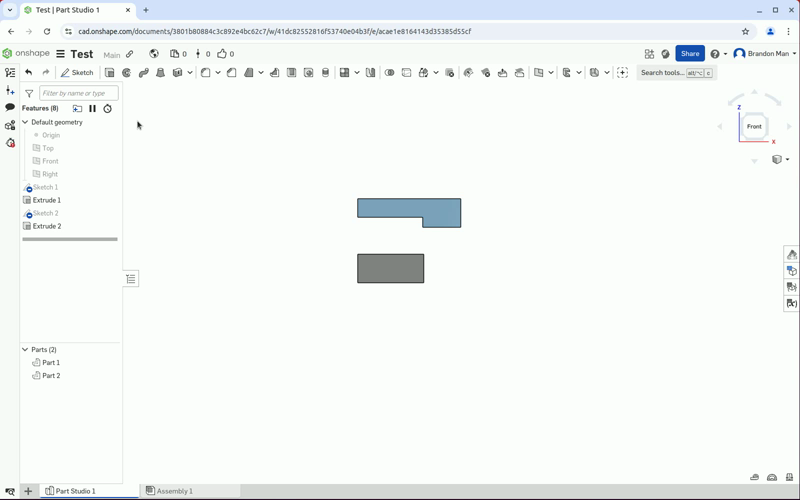
key(shift+h)
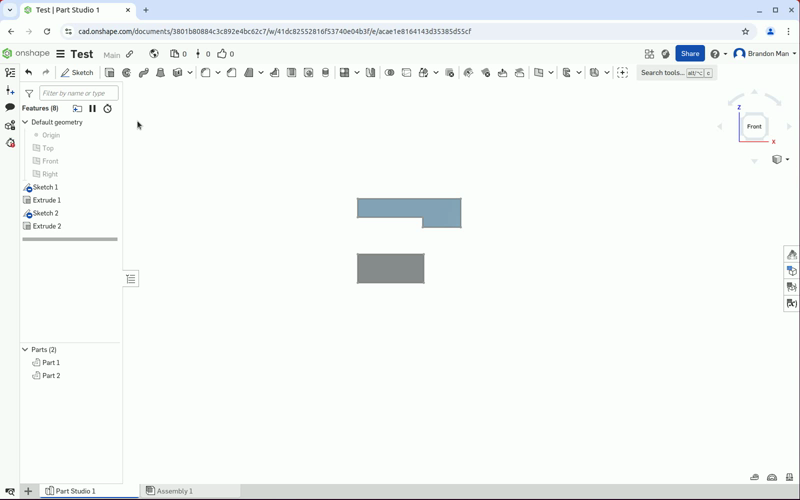
key(shift+h)
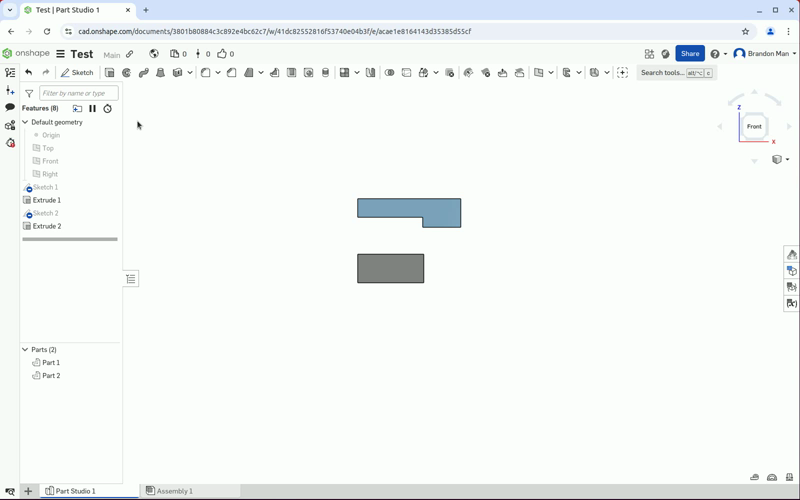
mouse_move(73, 189)
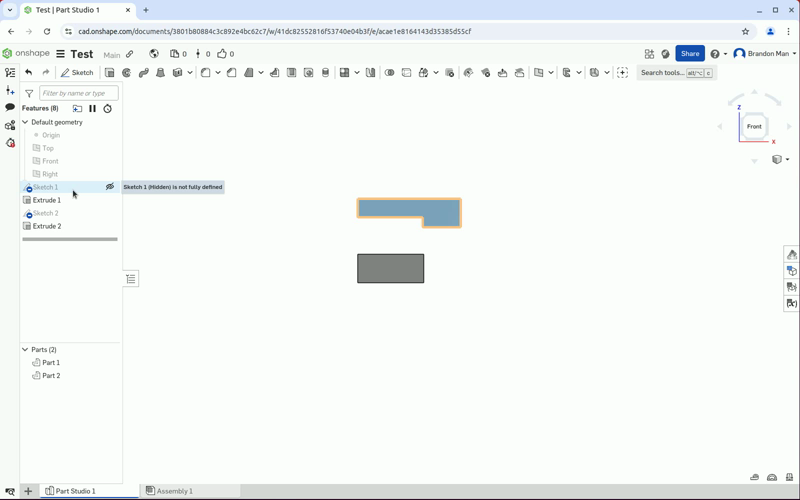
click(73, 189)
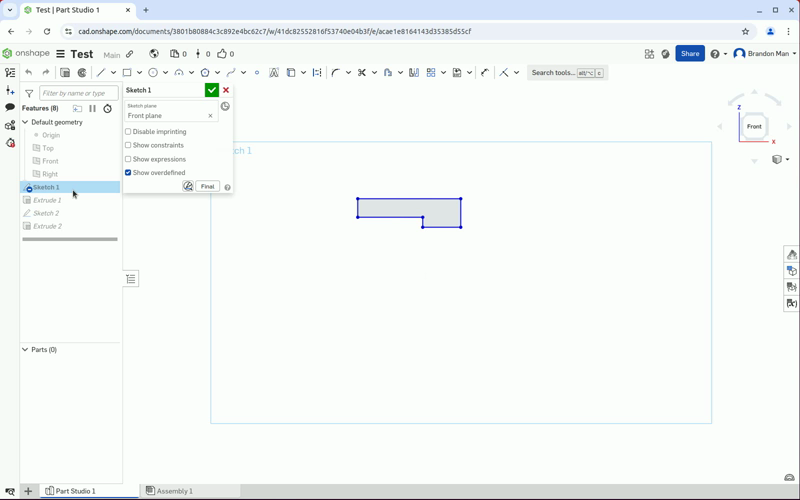
mouse_move(229, 92)
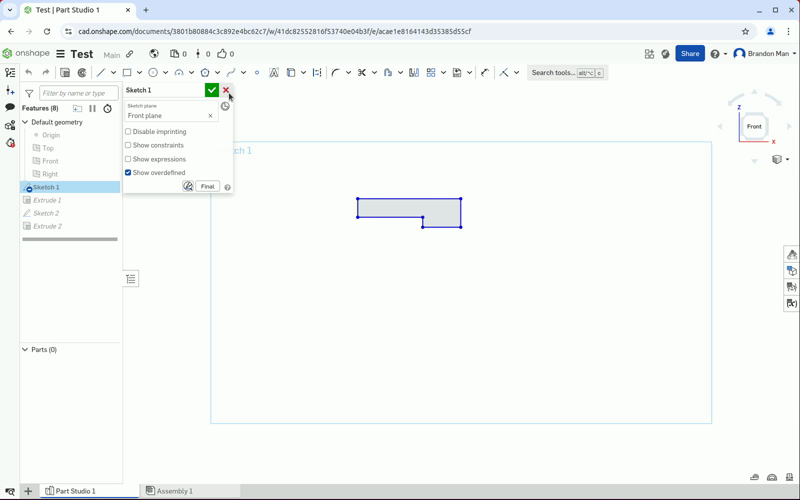
click(229, 92)
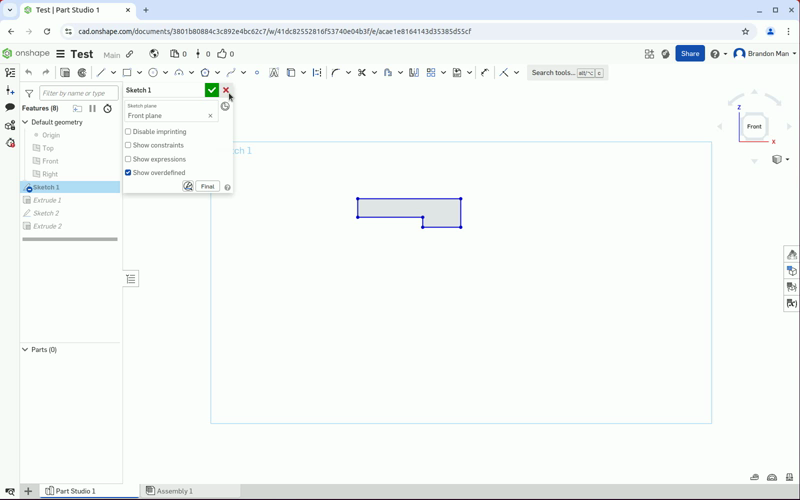
key(shift+s)
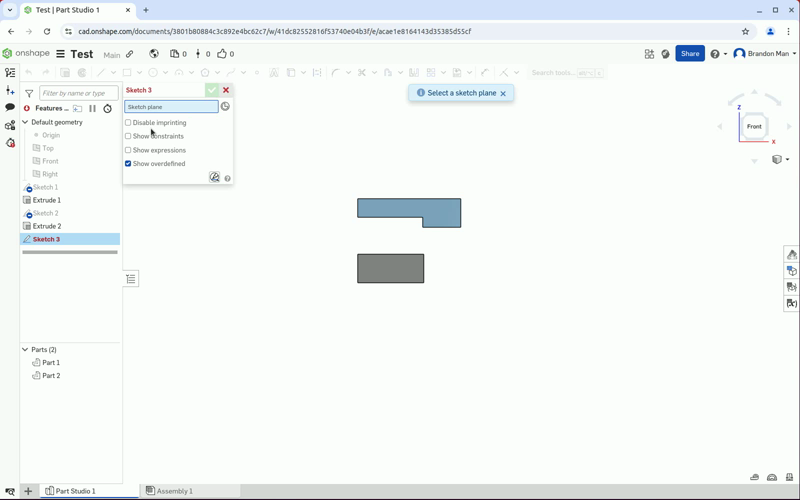
mouse_move(73, 163)
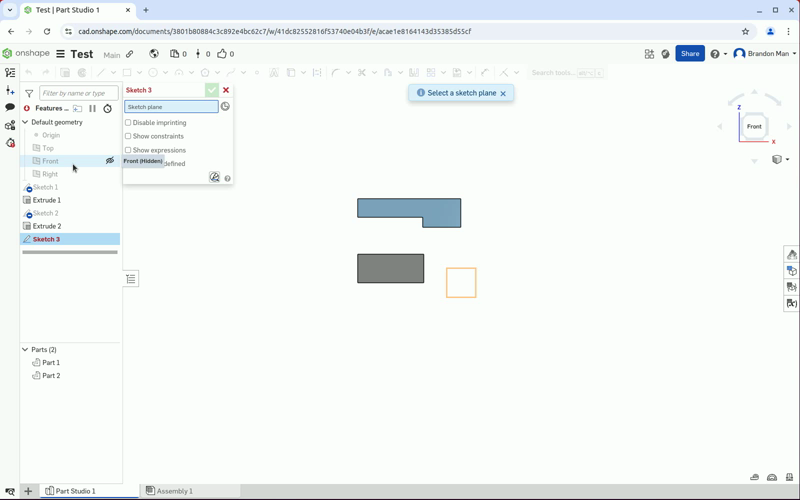
click(73, 163)
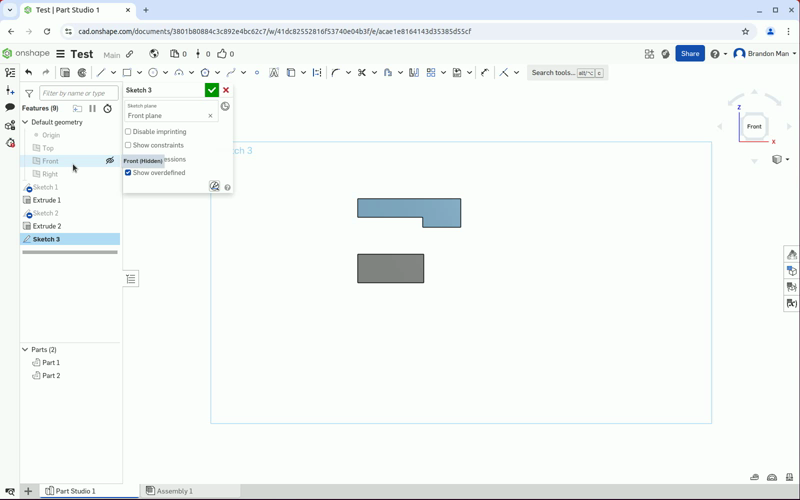
mouse_move(73, 352)
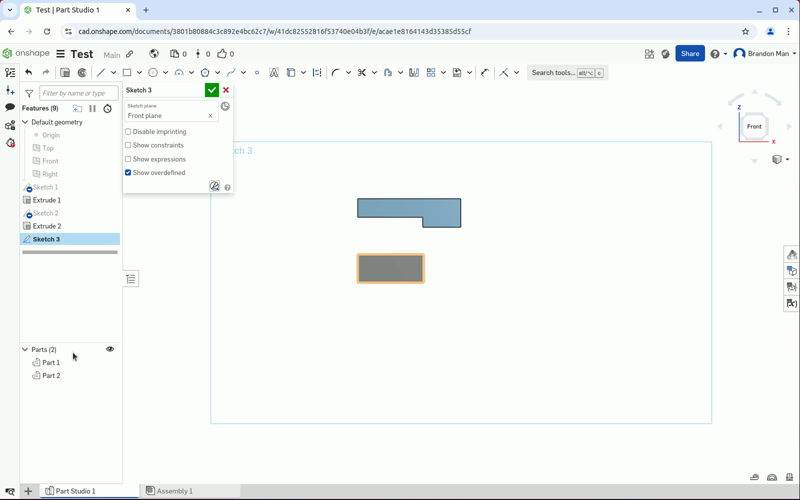
key(y)
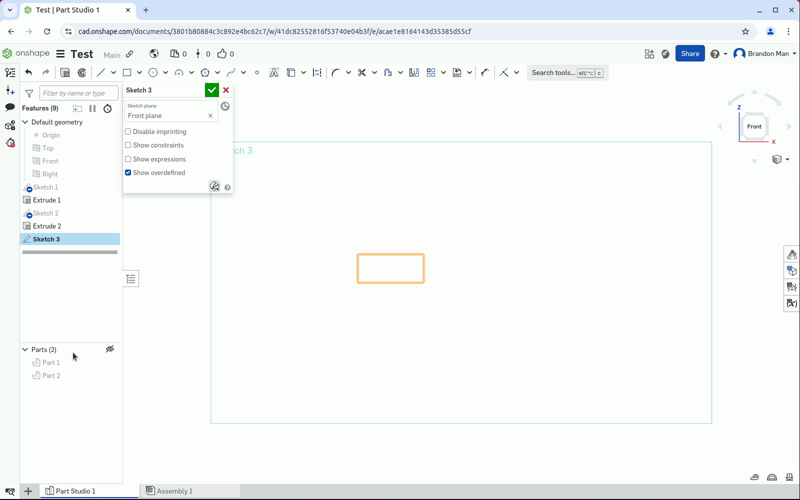
key(l)
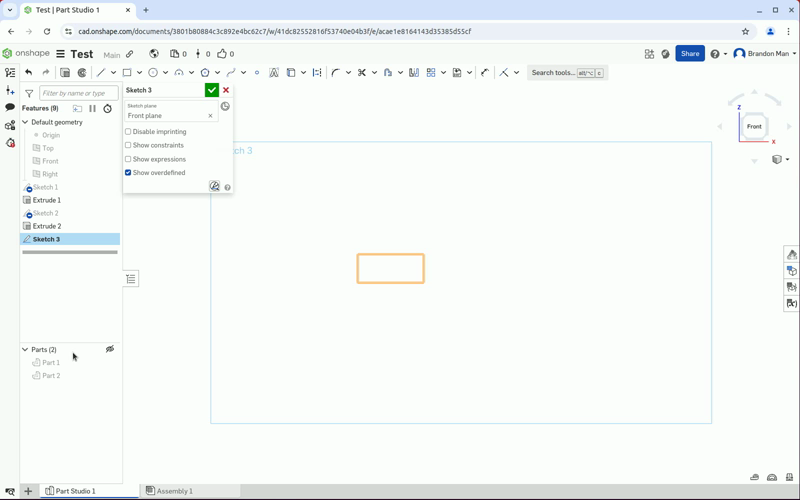
key_down(shift)
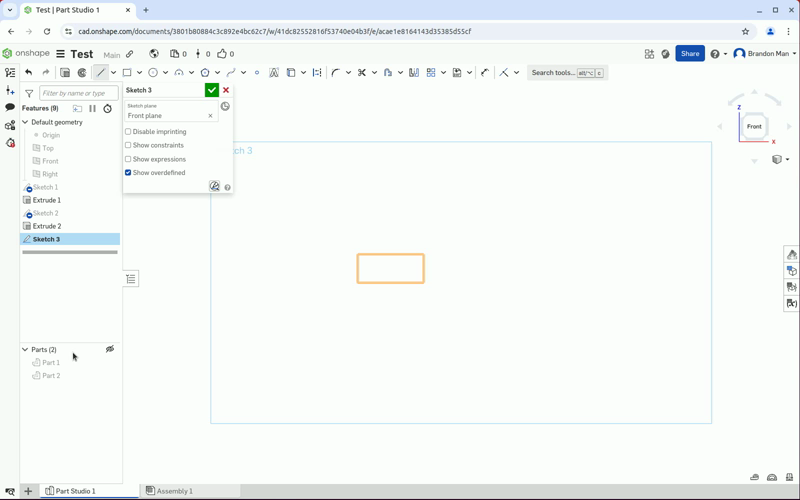
mouse_move(423, 282)
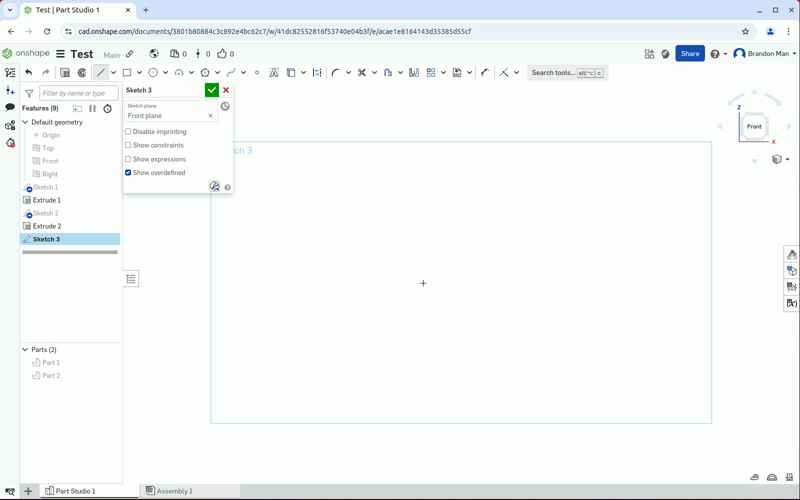
click(423, 282)
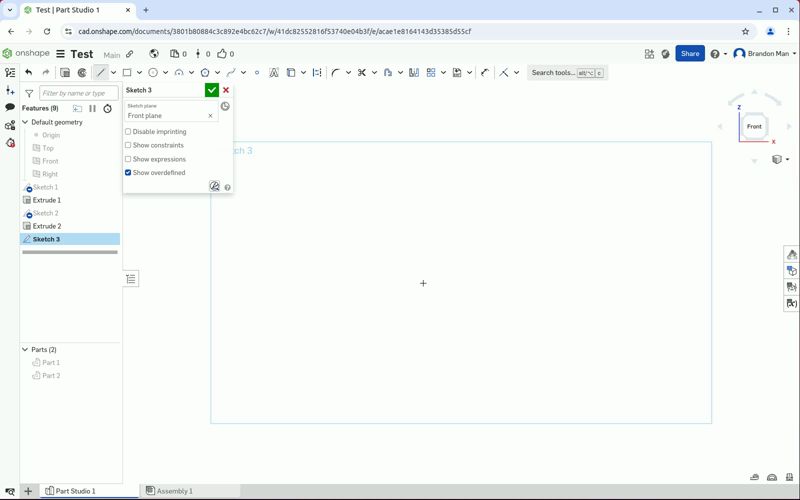
key_up(shift)
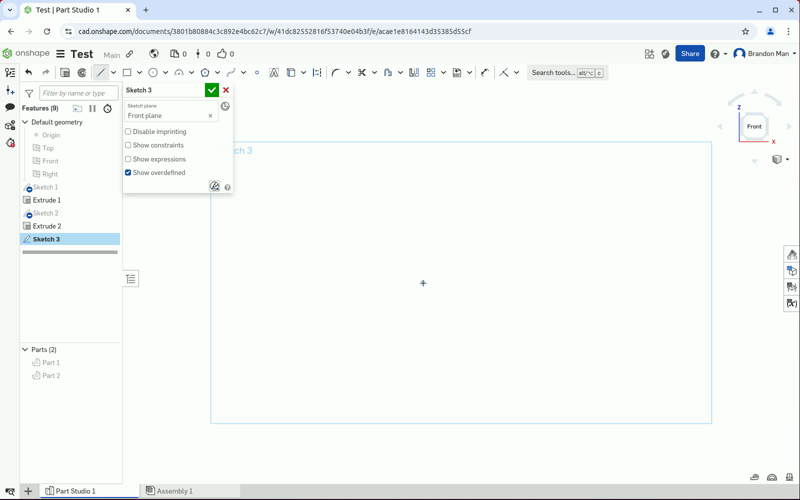
key_down(shift)
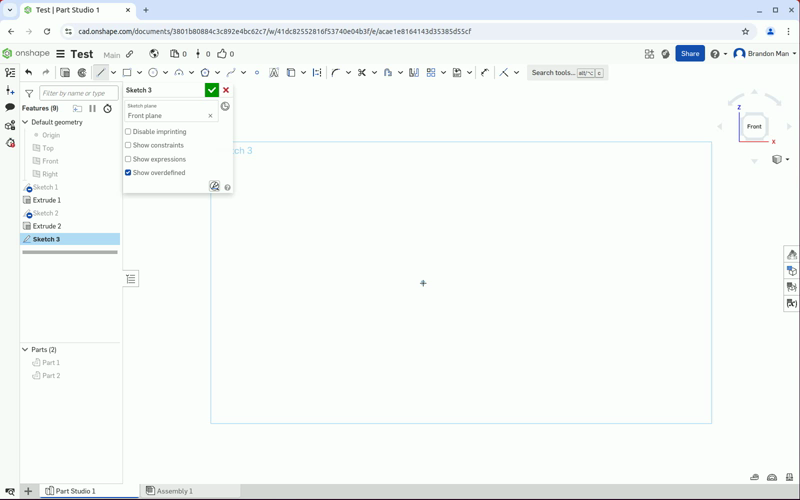
mouse_move(453, 282)
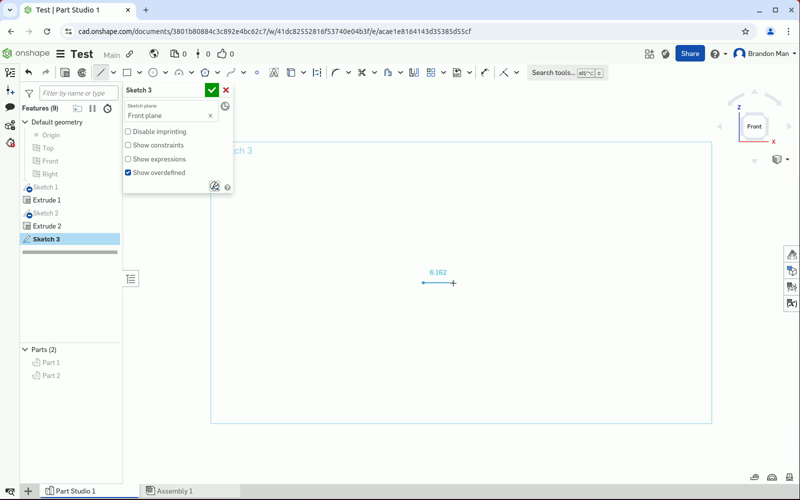
mouse_move(461, 282)
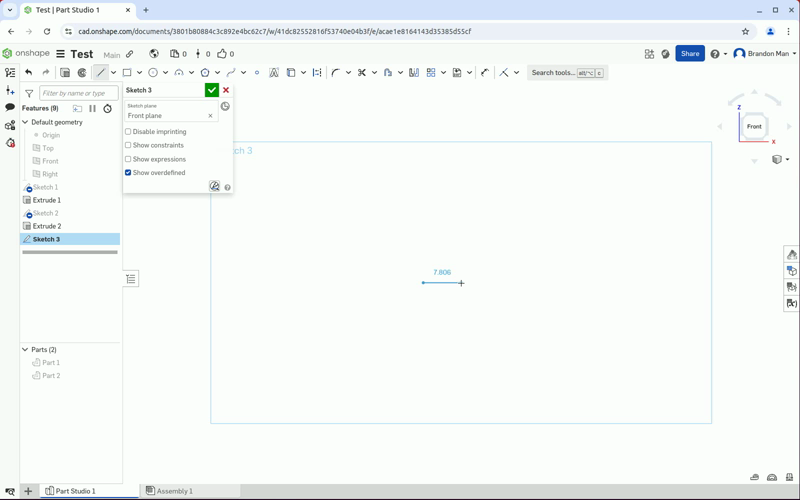
click(461, 282)
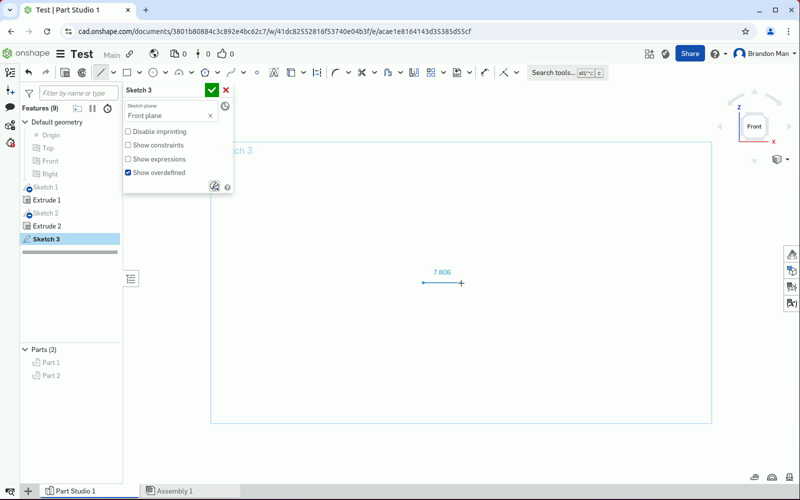
key_up(shift)
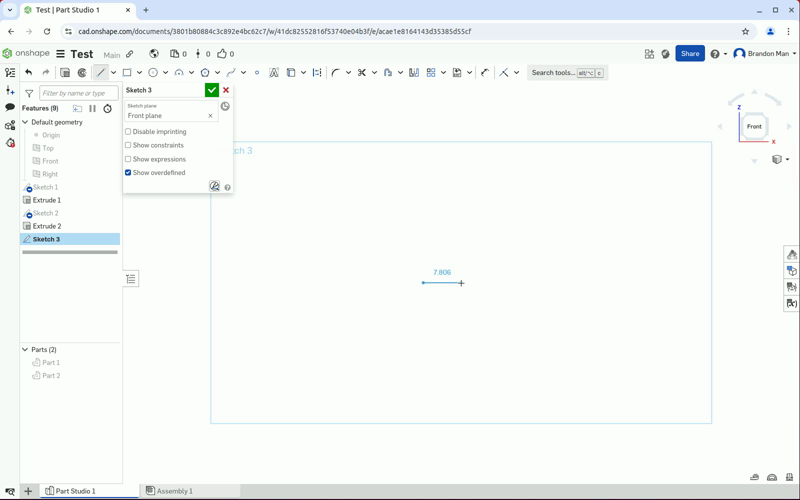
key_down(shift)
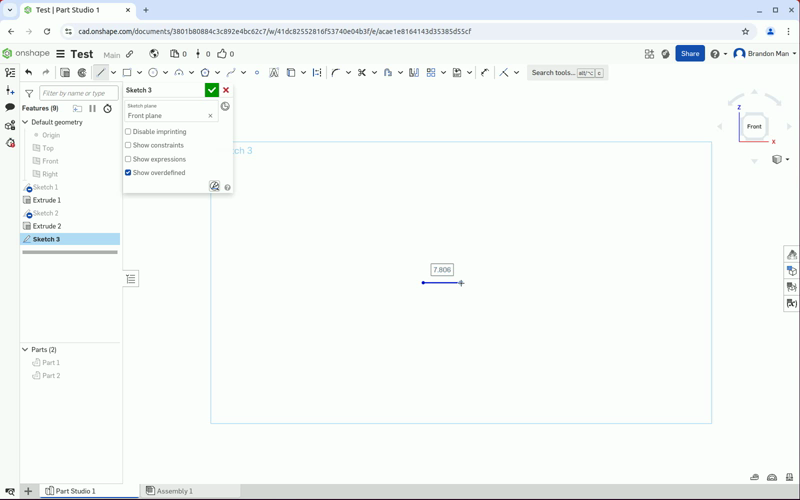
mouse_move(491, 282)
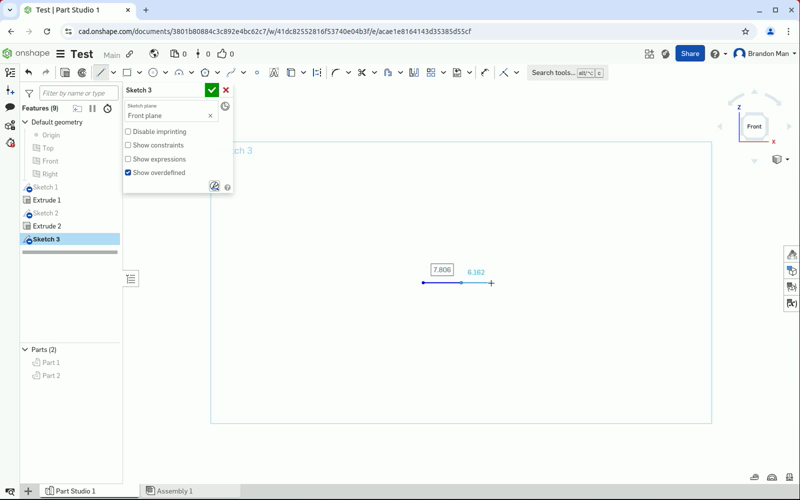
mouse_move(461, 226)
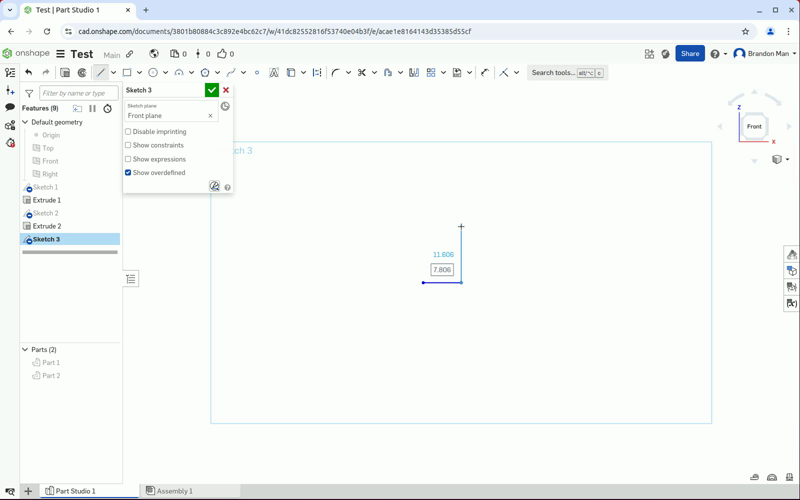
click(461, 226)
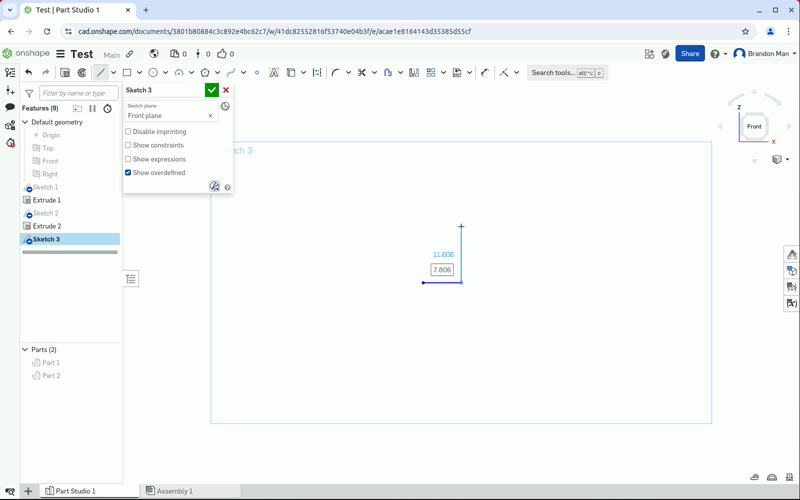
key_up(shift)
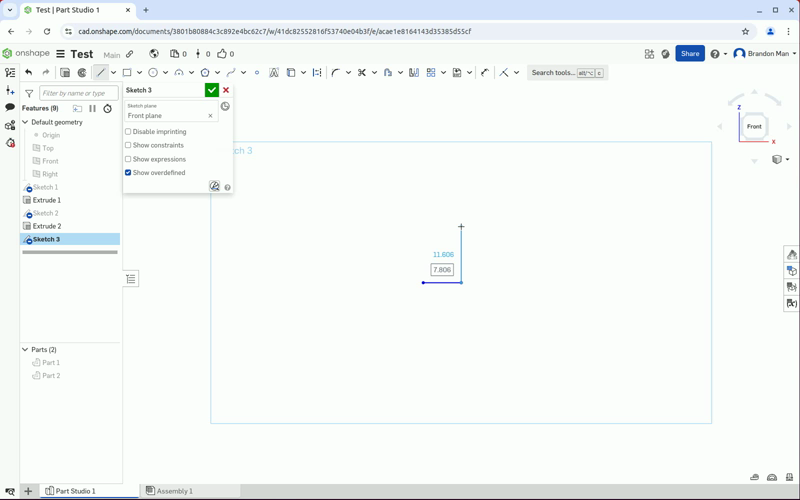
key_down(shift)
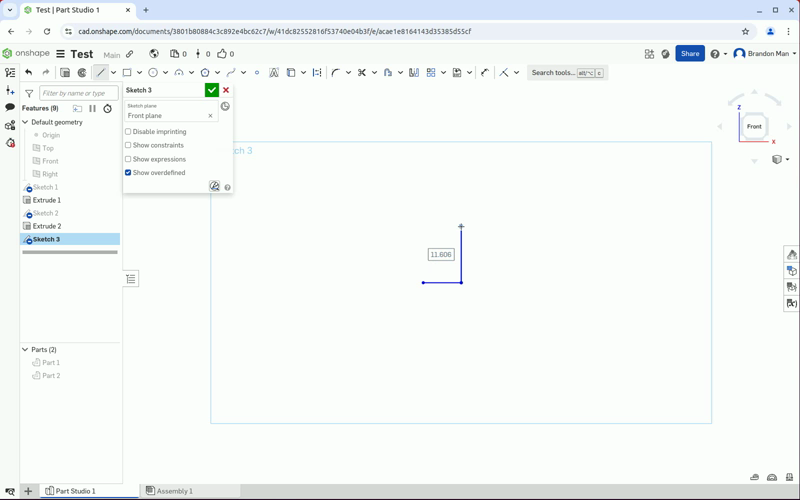
mouse_move(491, 226)
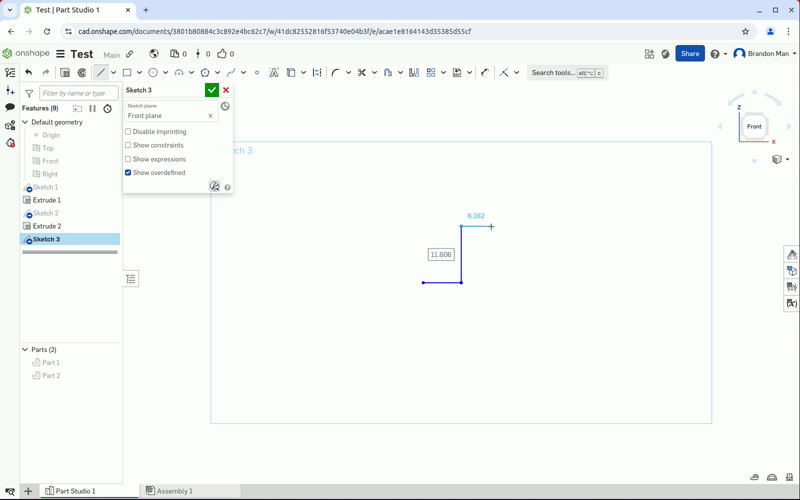
mouse_move(423, 226)
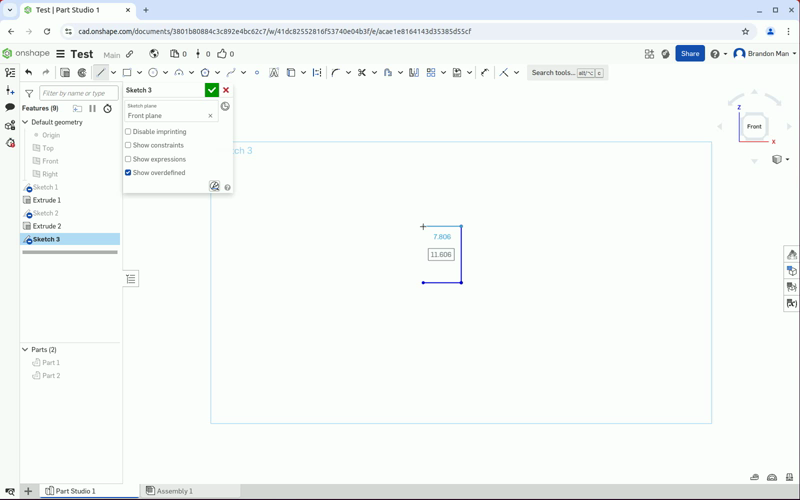
click(423, 226)
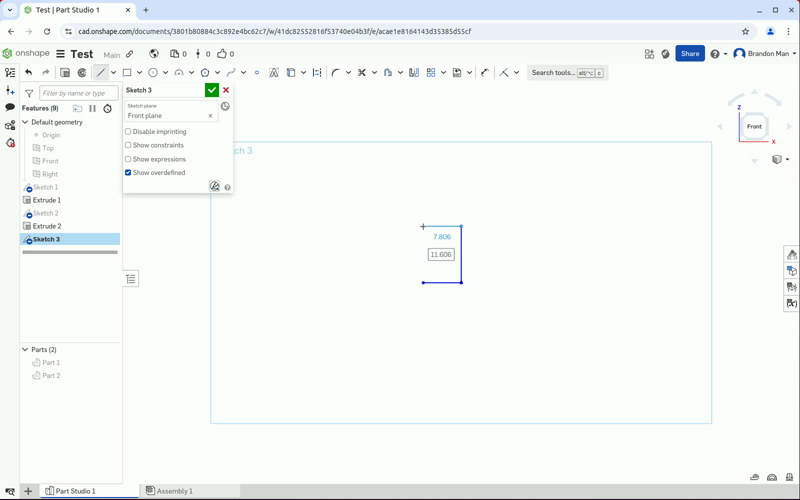
key_up(shift)
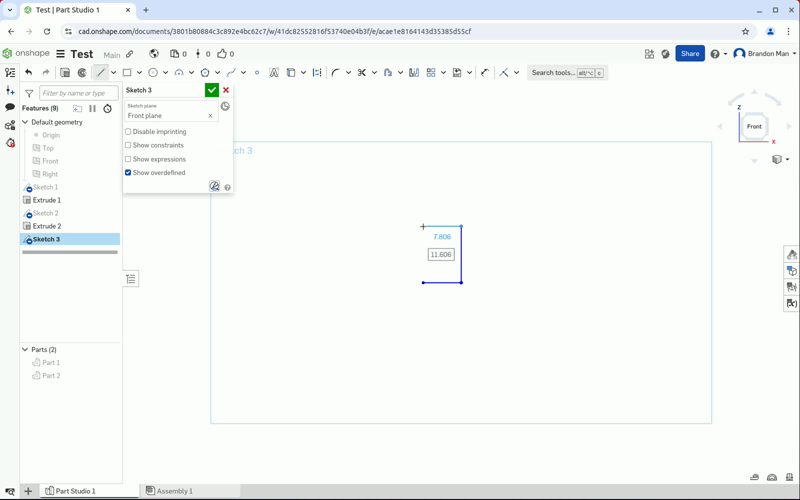
key_down(shift)
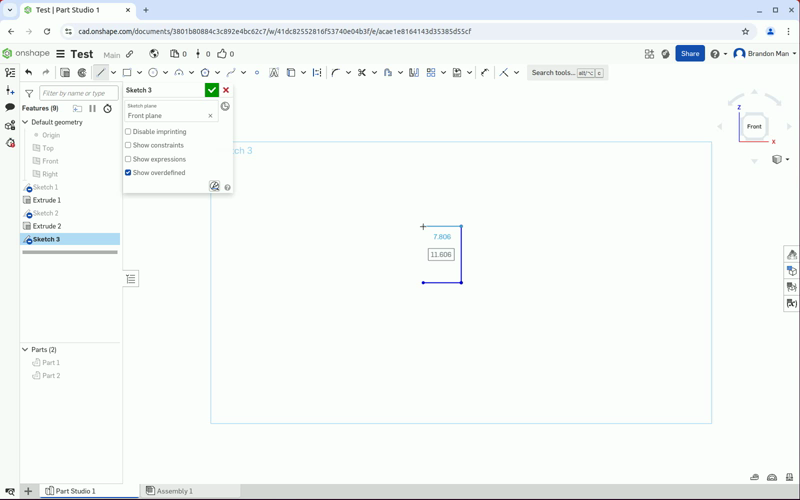
mouse_move(453, 226)
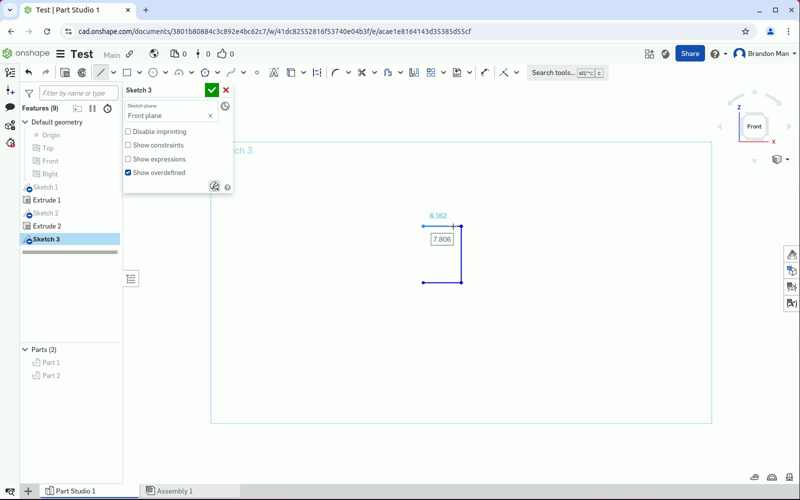
mouse_move(423, 254)
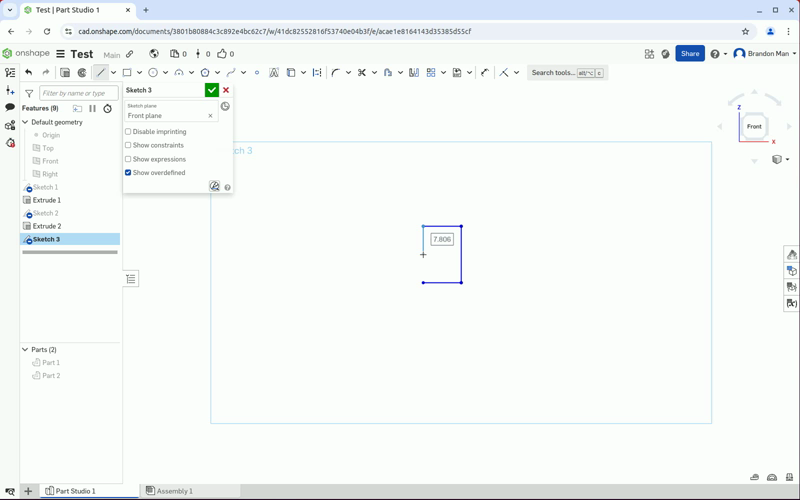
click(423, 254)
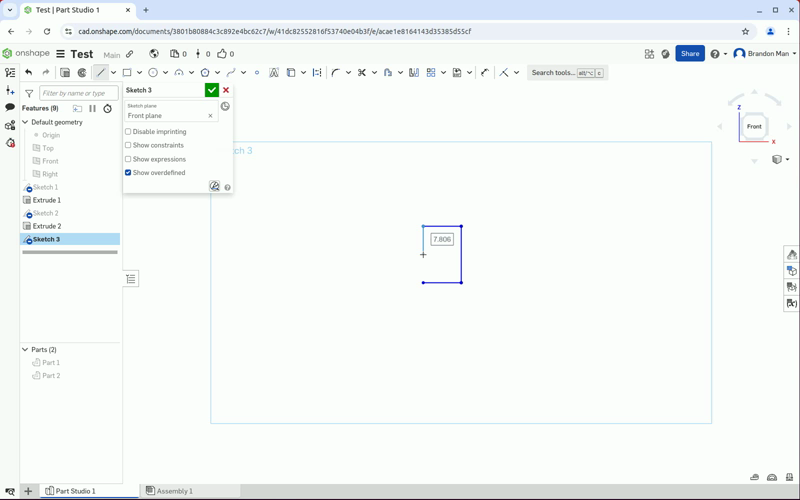
key_up(shift)
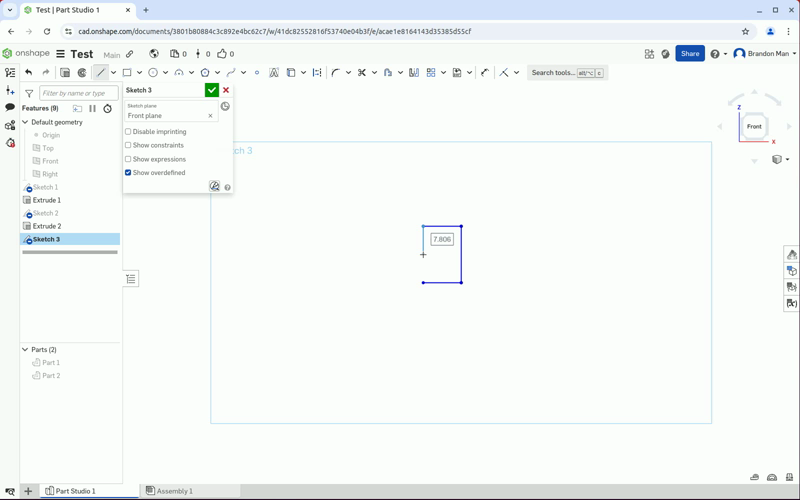
mouse_move(453, 254)
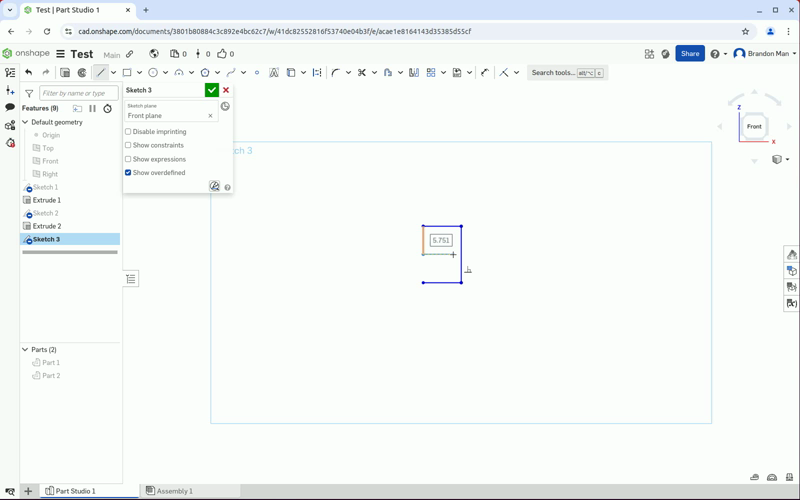
key_down(shift)
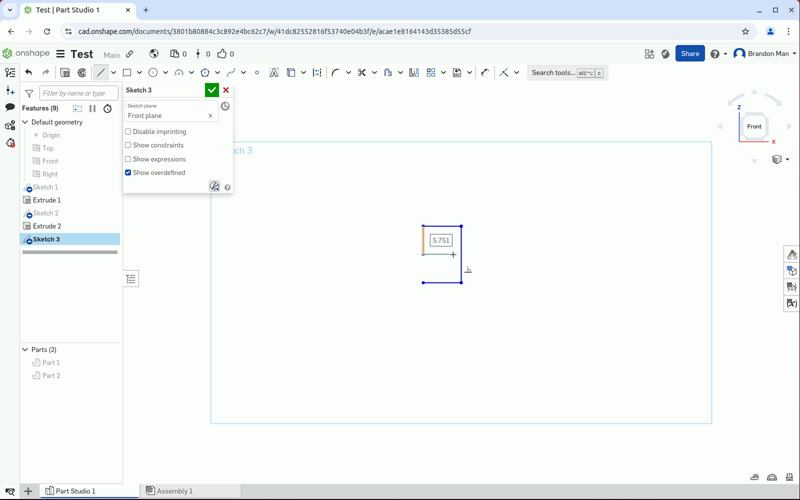
mouse_move(423, 282)
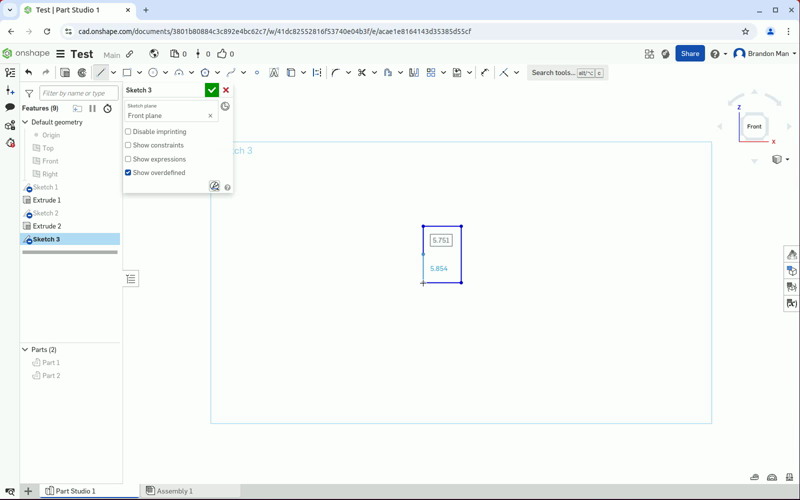
key_up(shift)
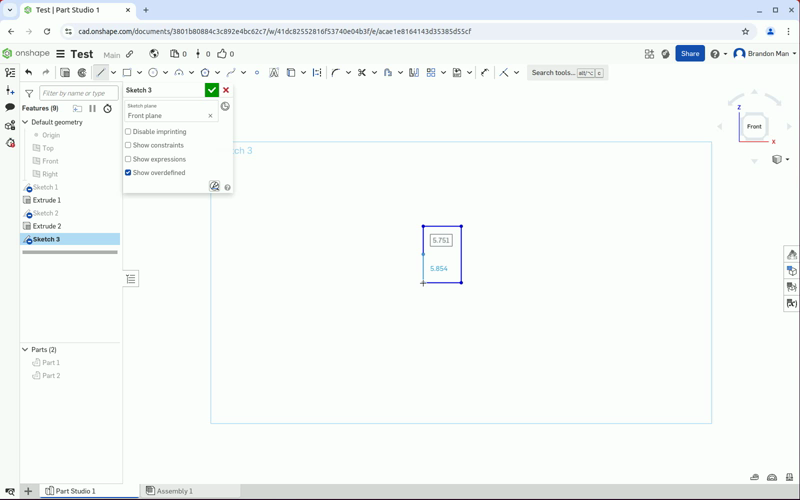
click(423, 282)
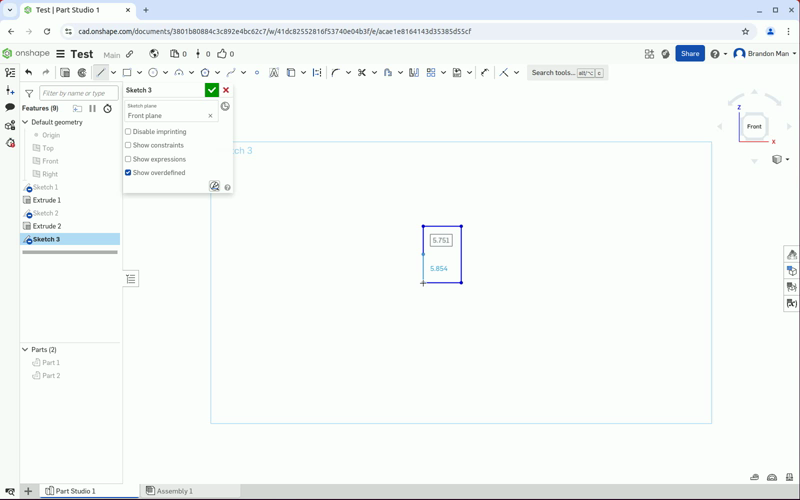
key(esc)
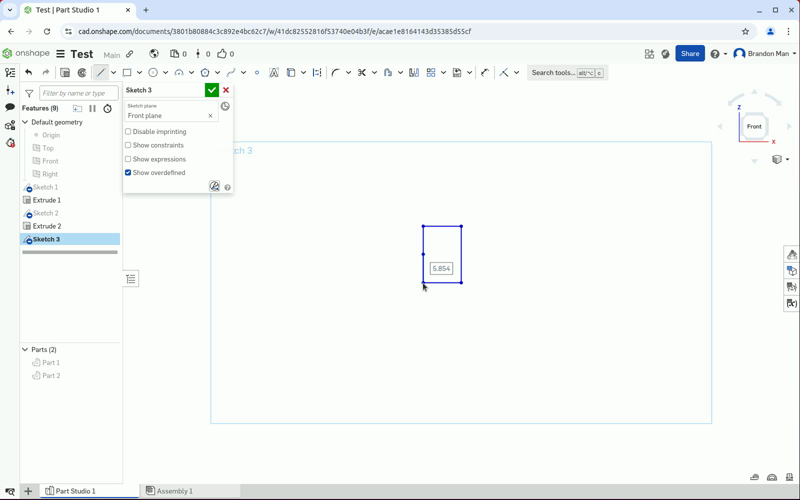
mouse_move(432, 245)
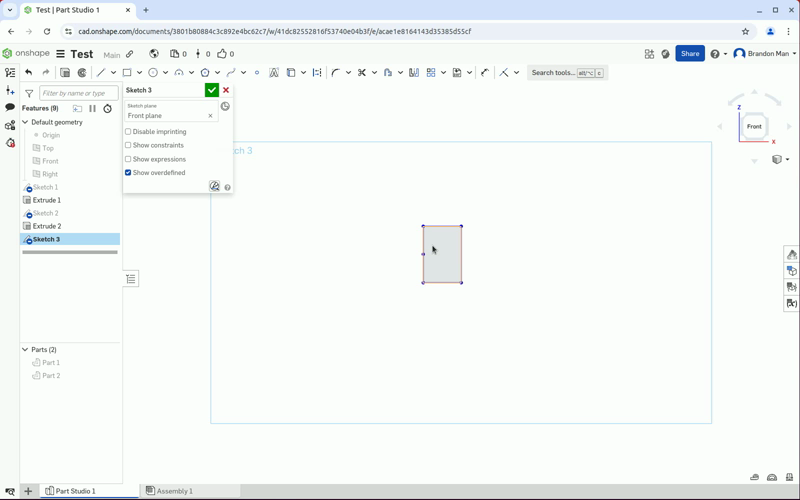
click(432, 245)
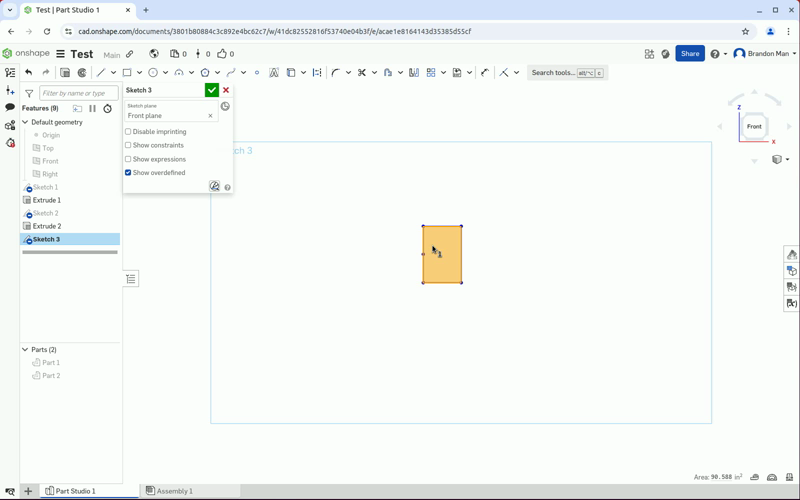
mouse_move(73, 352)
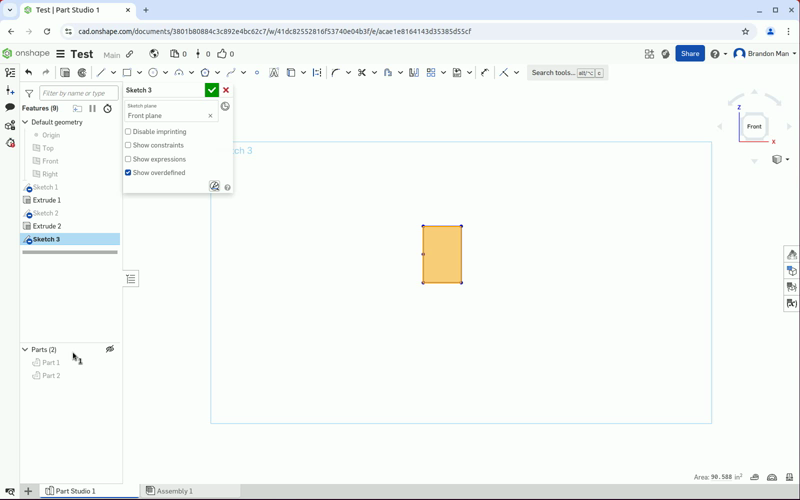
key(shift+y)
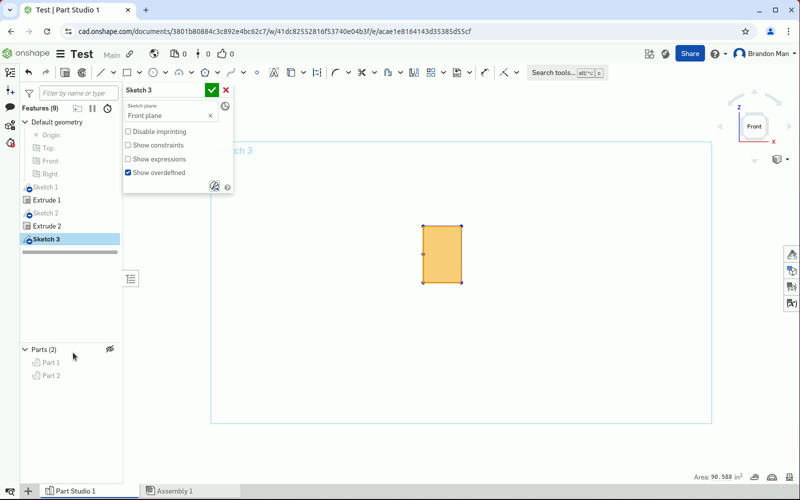
key(shift+e)
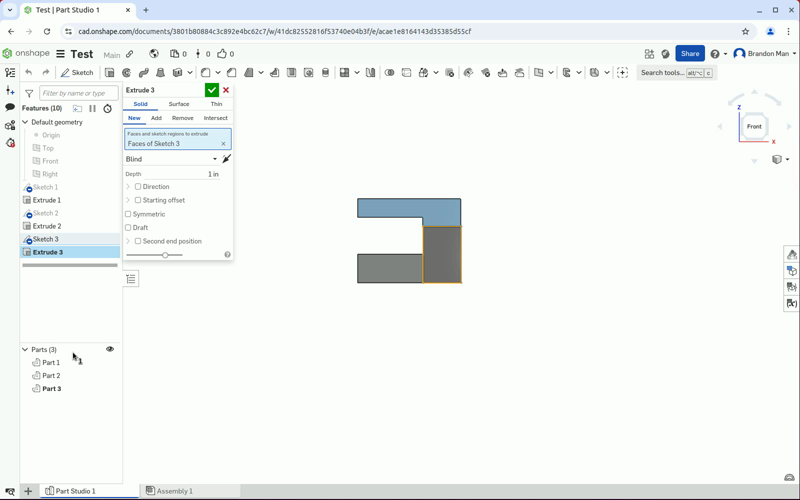
mouse_move(143, 106)
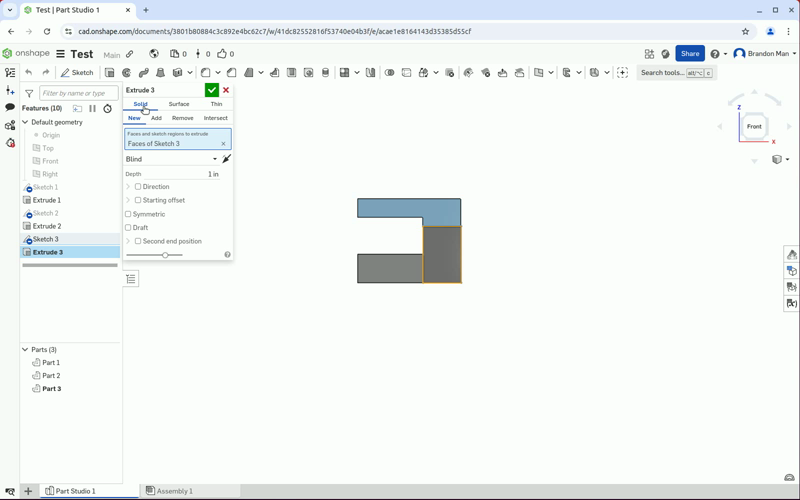
click(143, 106)
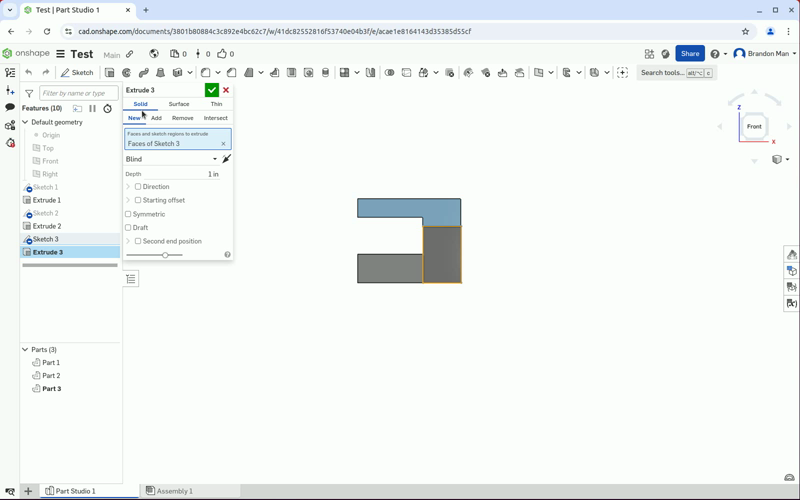
mouse_move(137, 120)
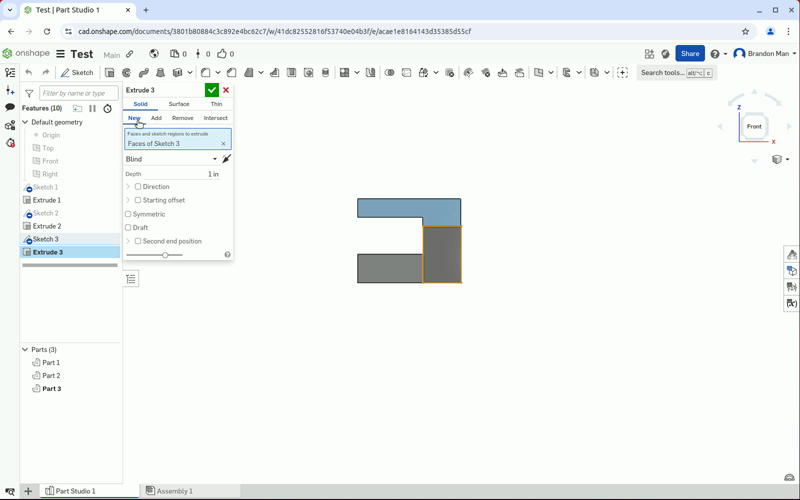
click(137, 120)
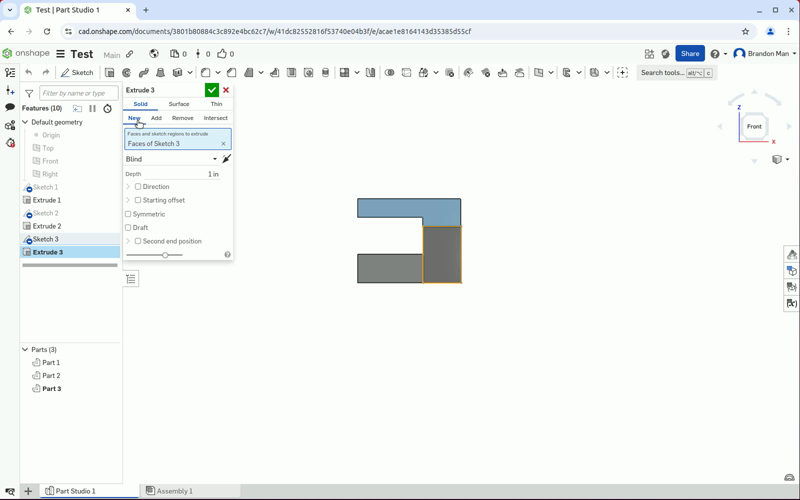
key(tab, 4)
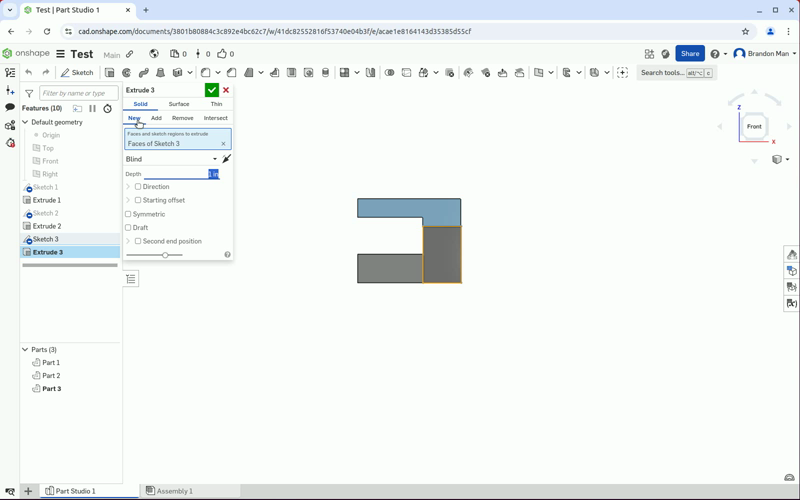
text(-23.108)
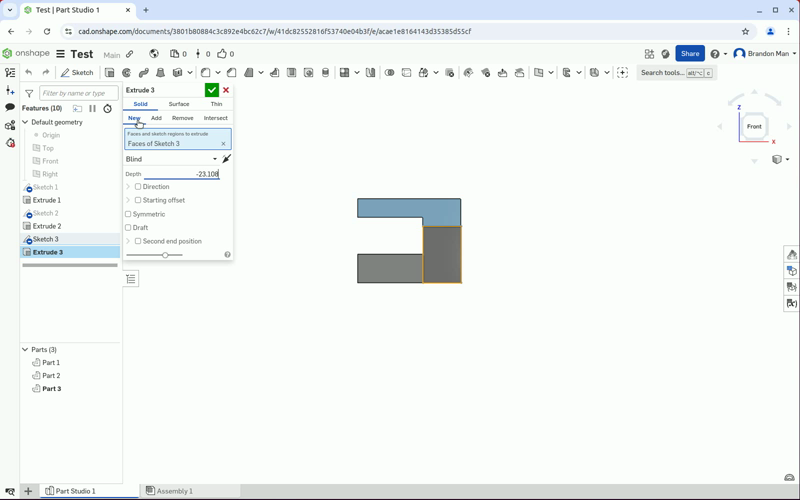
key(enter)
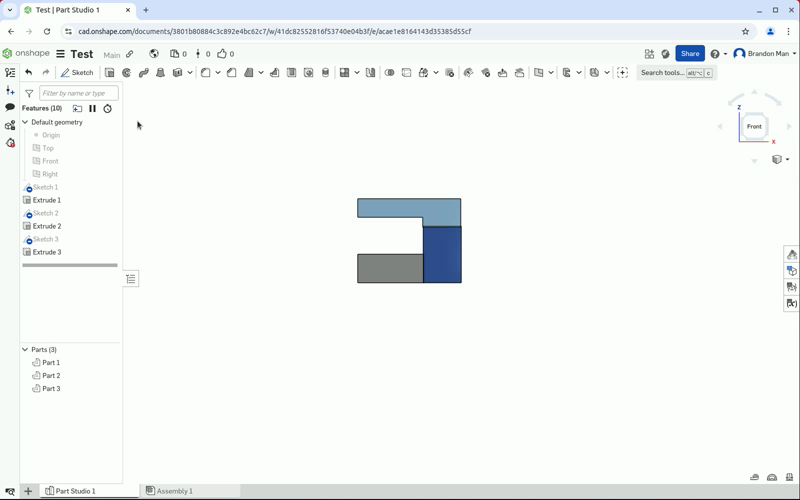
key(shift+h)
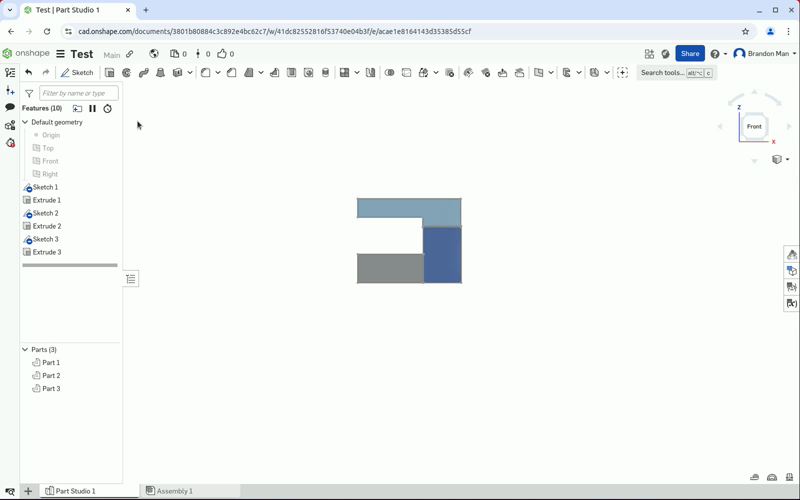
key(shift+h)
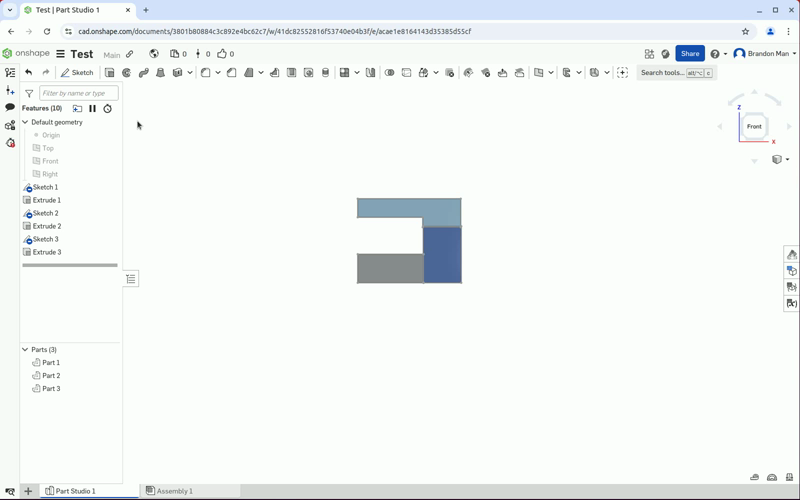
key(shift+7)
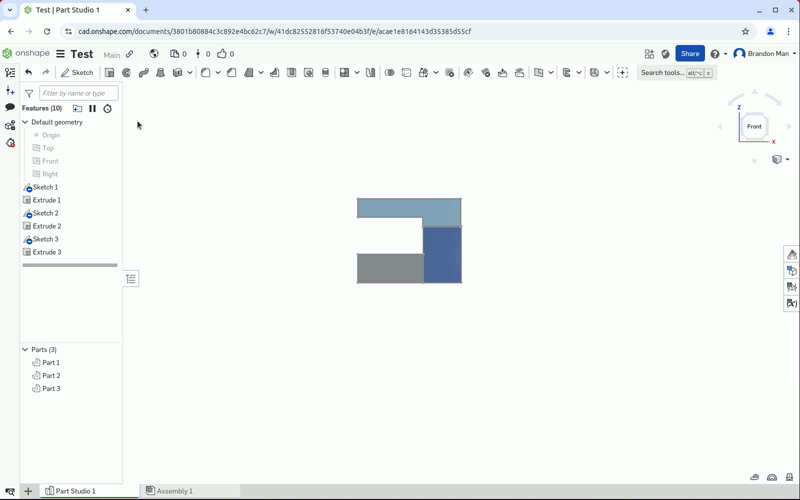
key(left, 2)
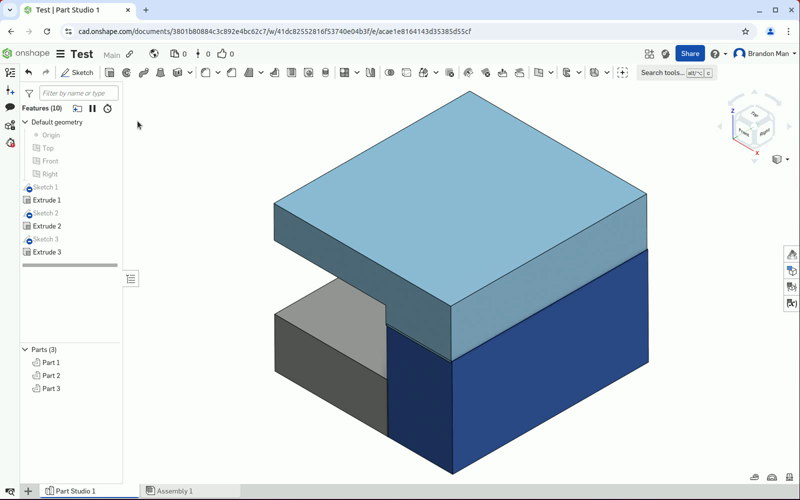
key(down, 2)
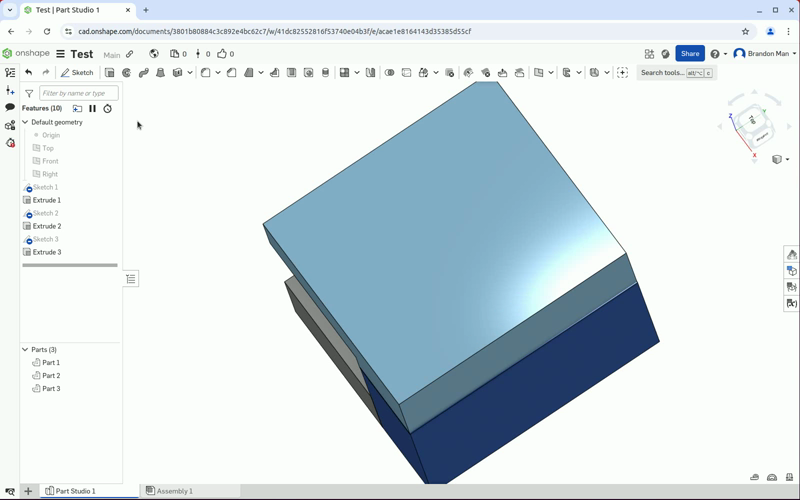
key(up, 2)
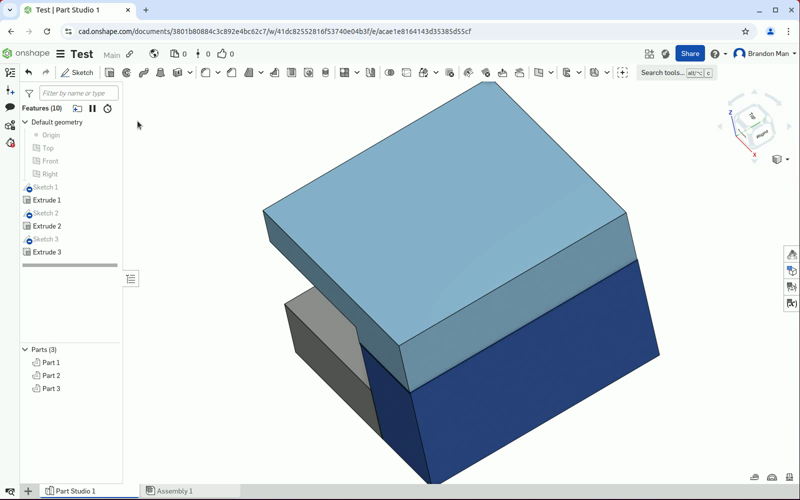
key(right, 2)
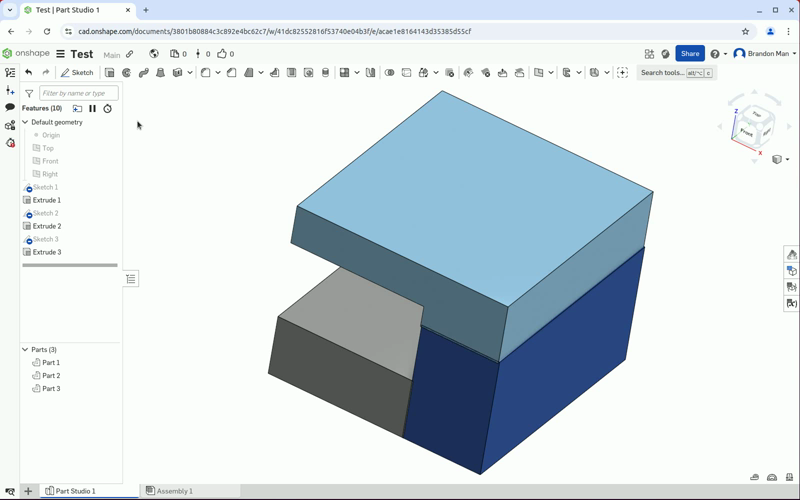
mouse_move(73, 189)
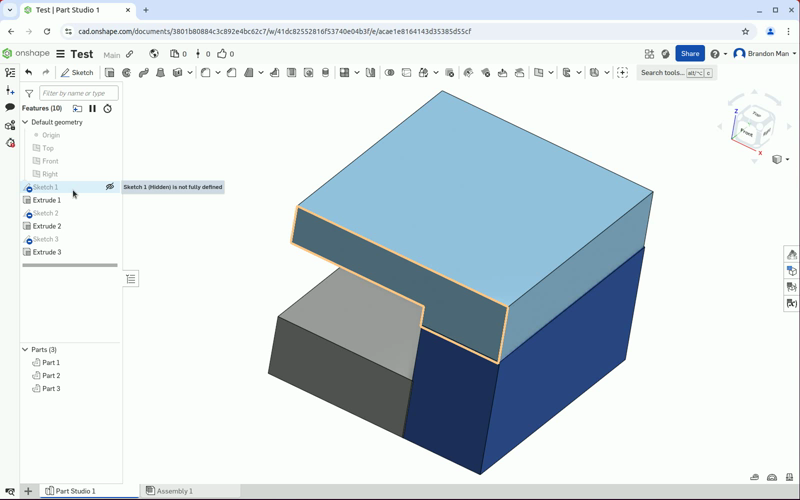
click(73, 189)